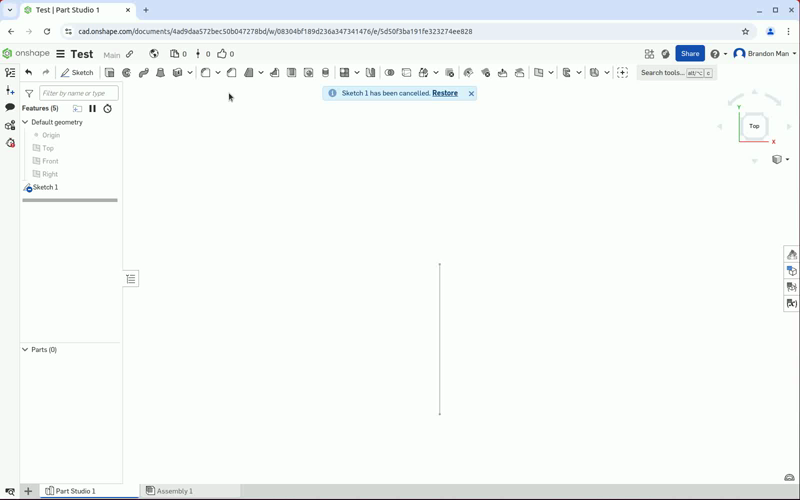
key(shift+h)
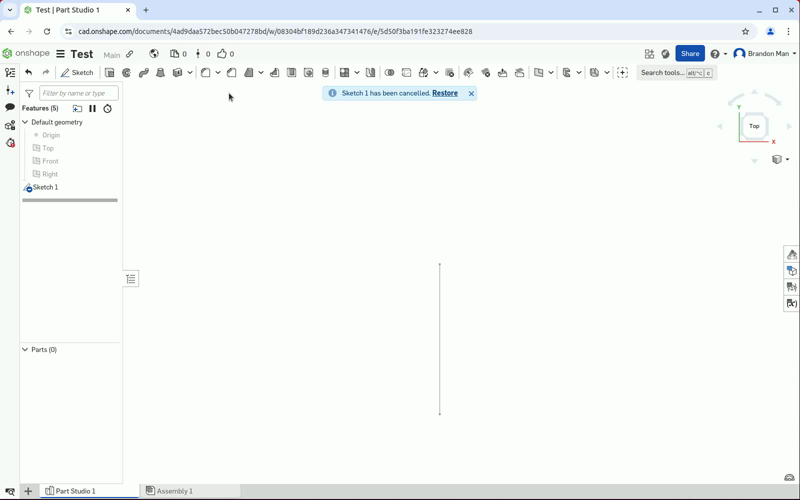
key(shift+s)
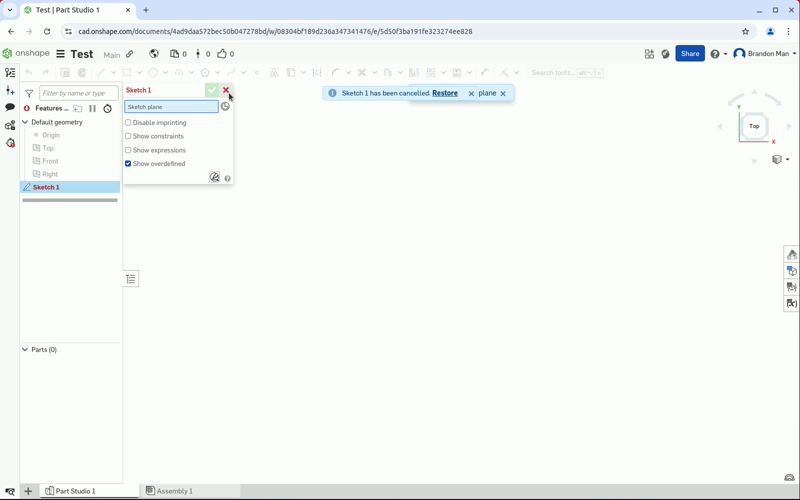
mouse_move(73, 150)
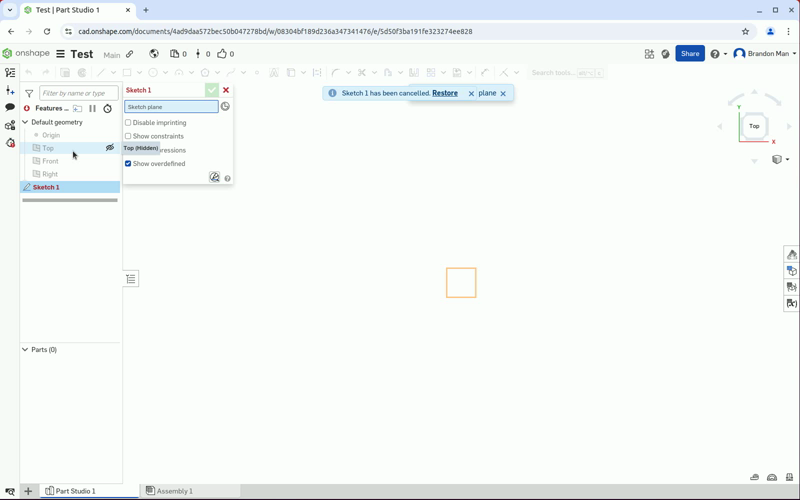
click(73, 150)
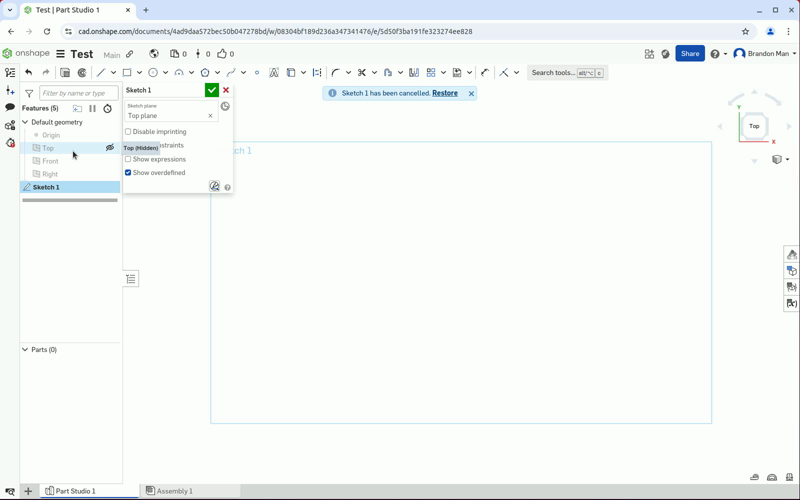
mouse_move(73, 352)
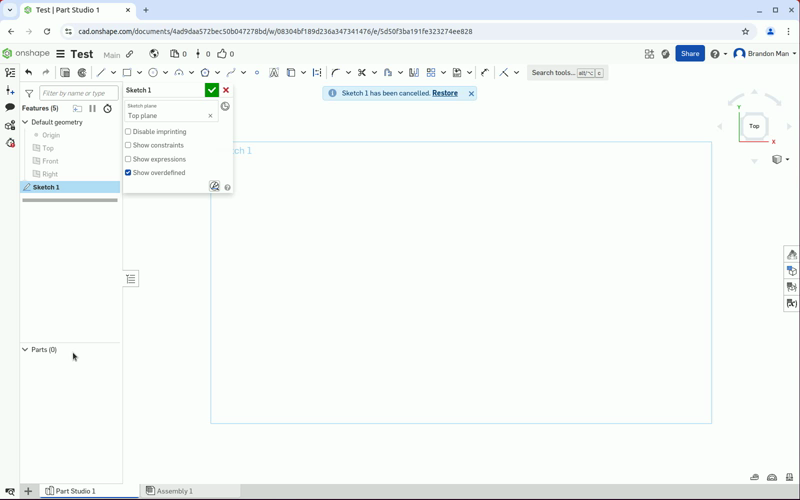
key(y)
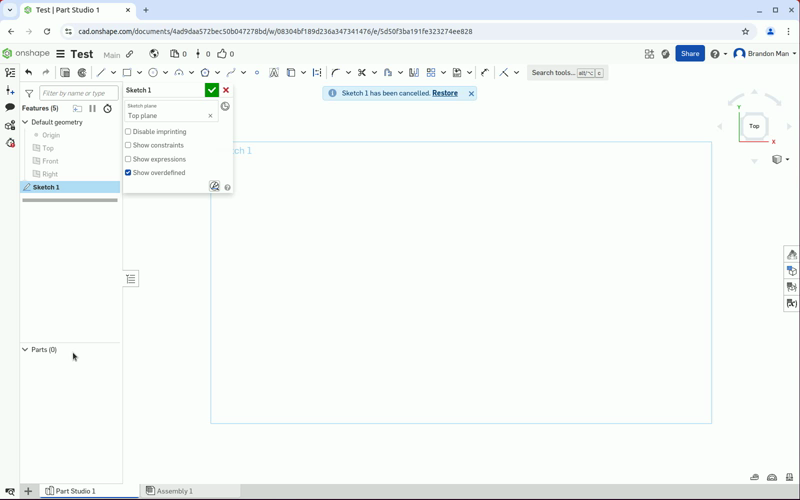
key(c)
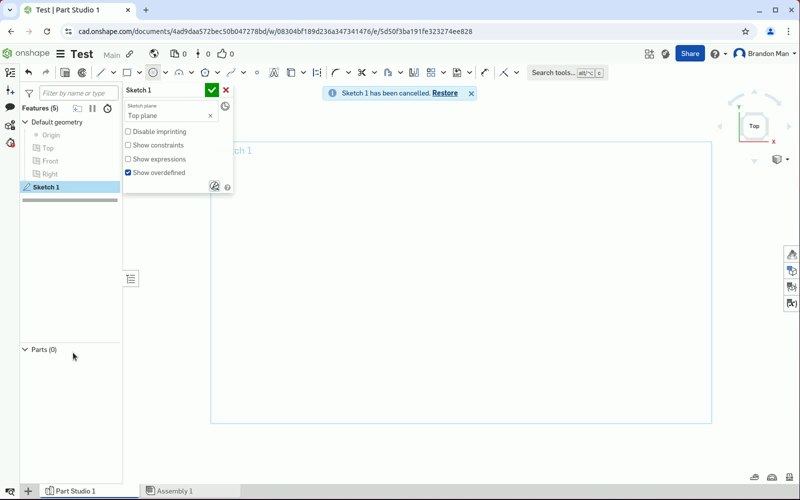
key_down(shift)
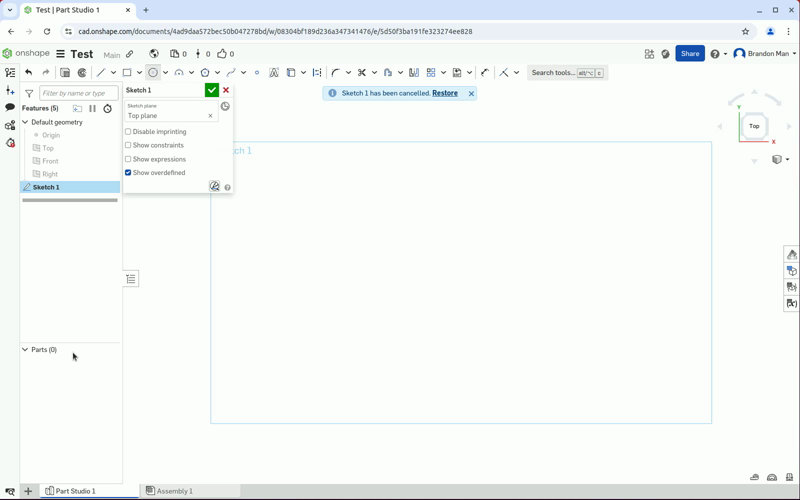
mouse_move(461, 282)
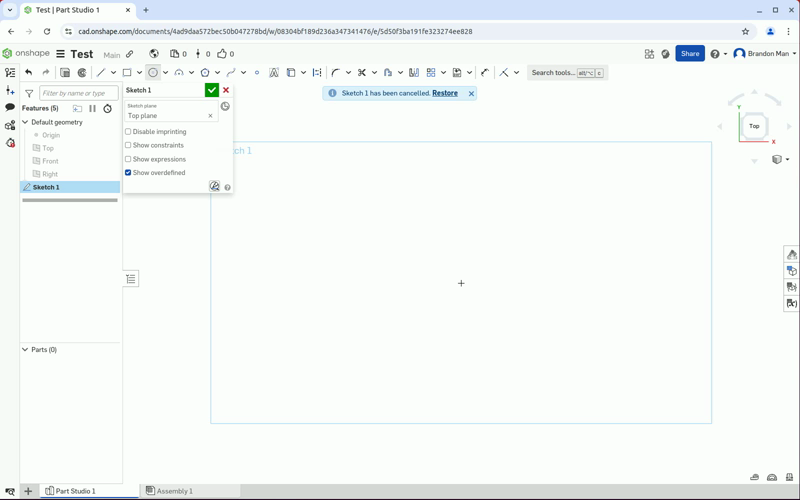
click(461, 282)
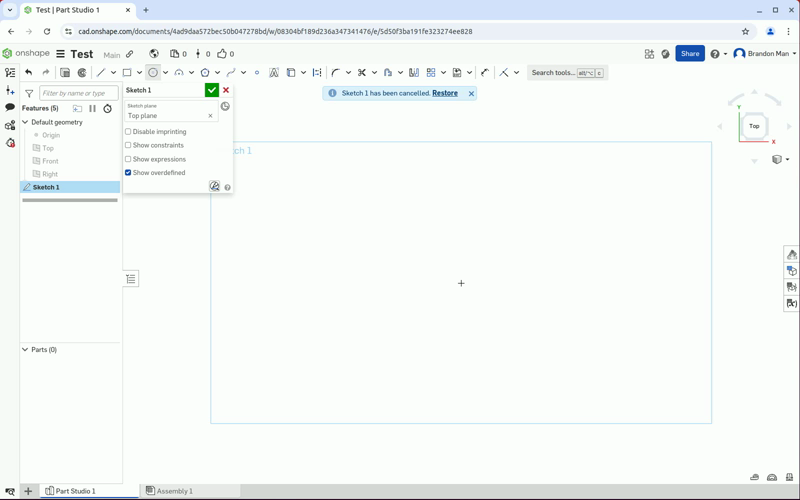
key_up(shift)
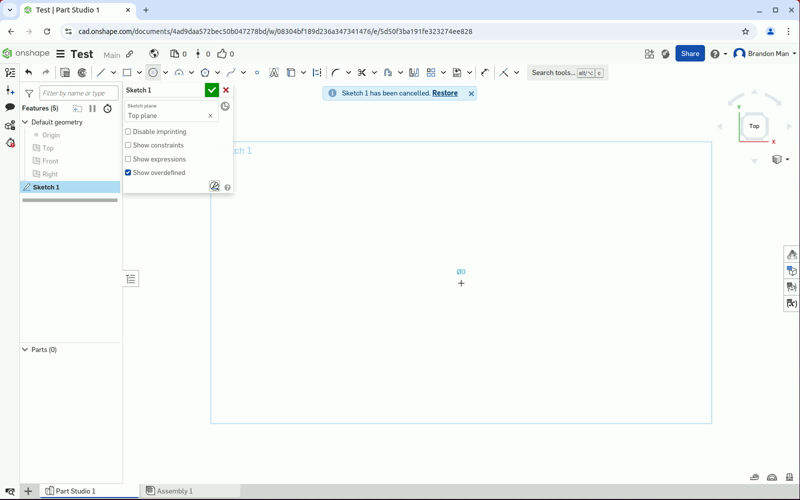
mouse_move(574, 282)
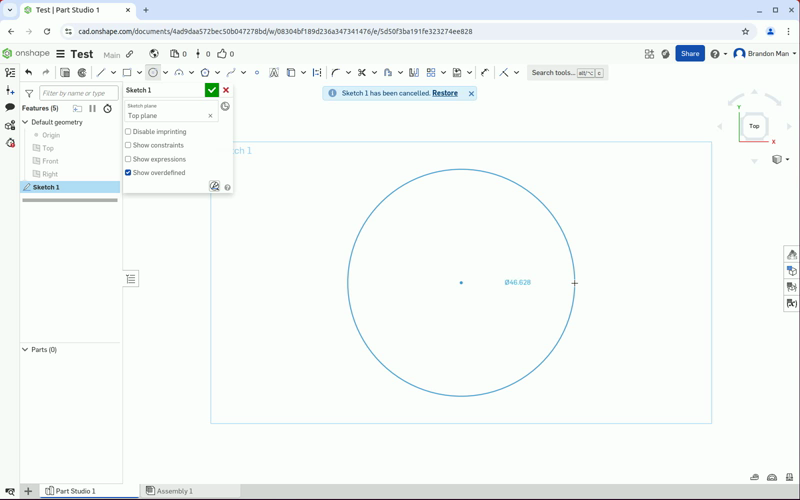
click(574, 282)
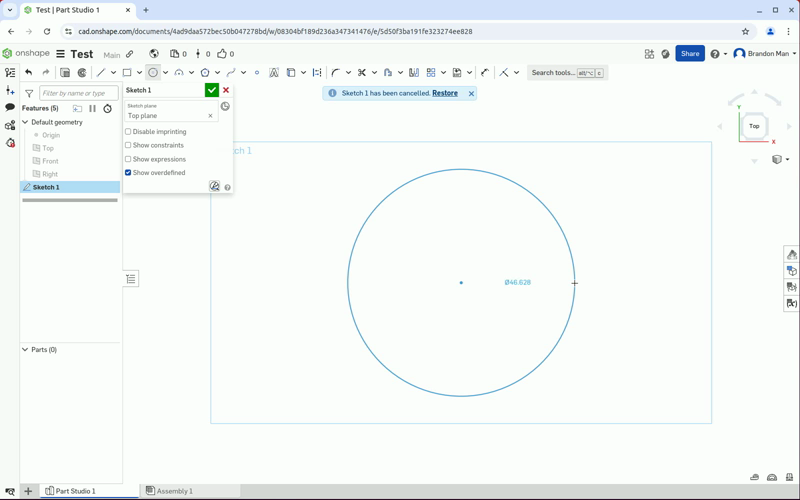
key(esc)
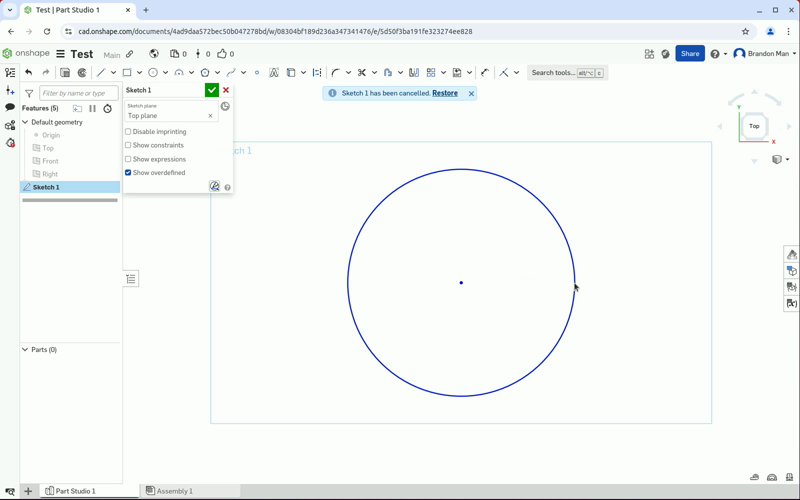
mouse_move(460, 263)
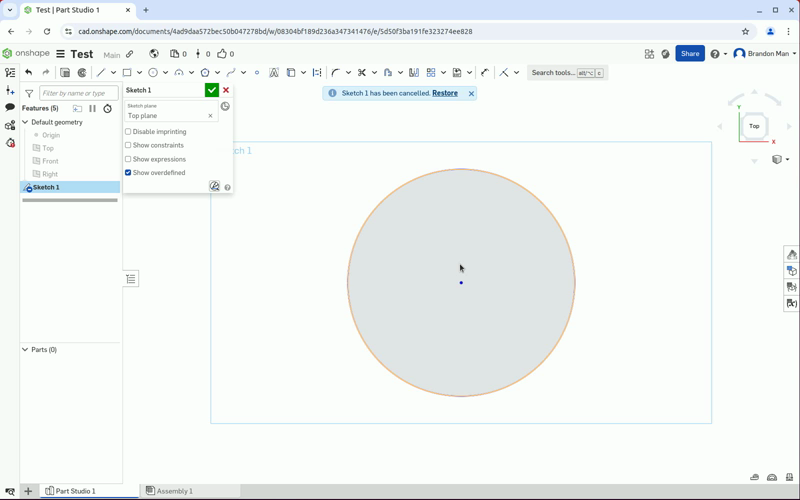
click(460, 263)
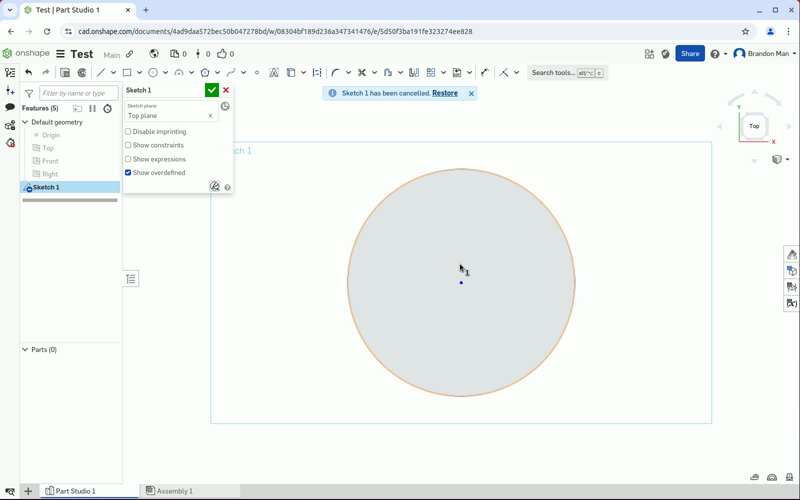
mouse_move(73, 352)
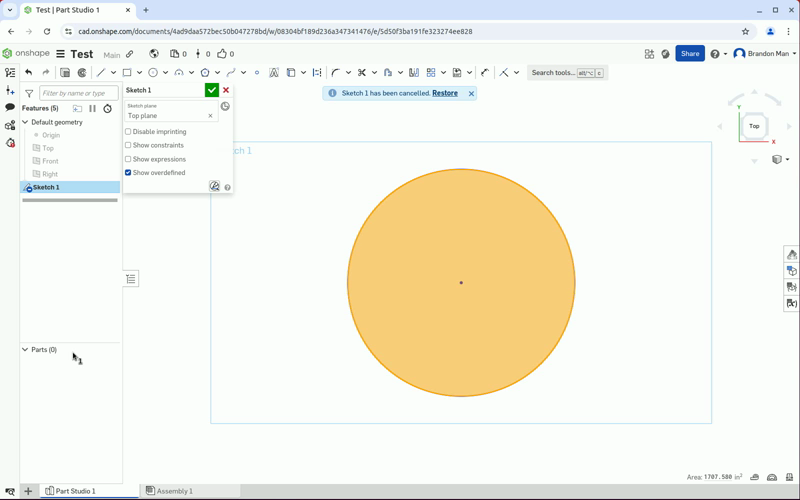
key(shift+y)
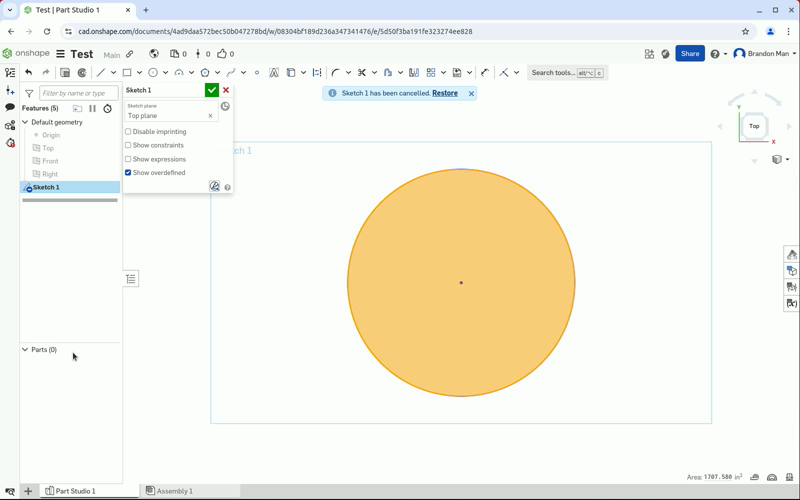
key(shift+e)
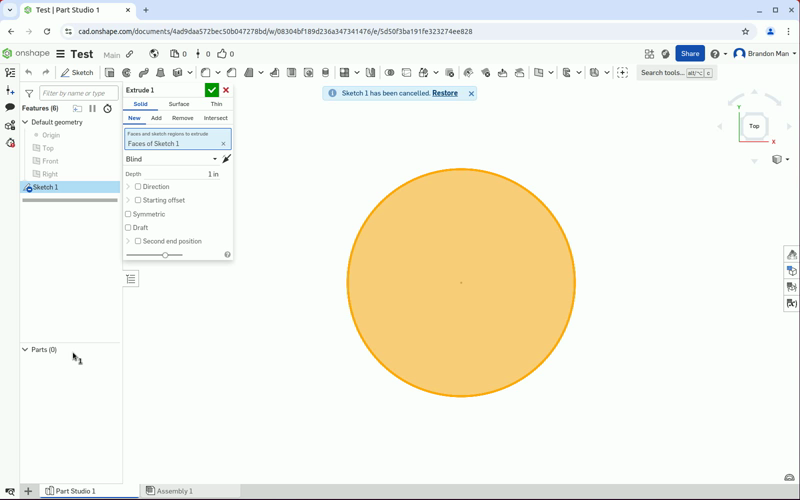
mouse_move(143, 106)
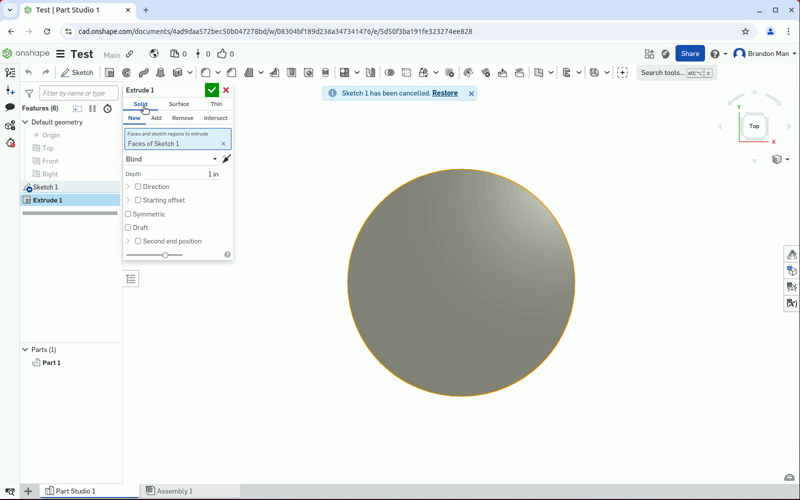
click(143, 106)
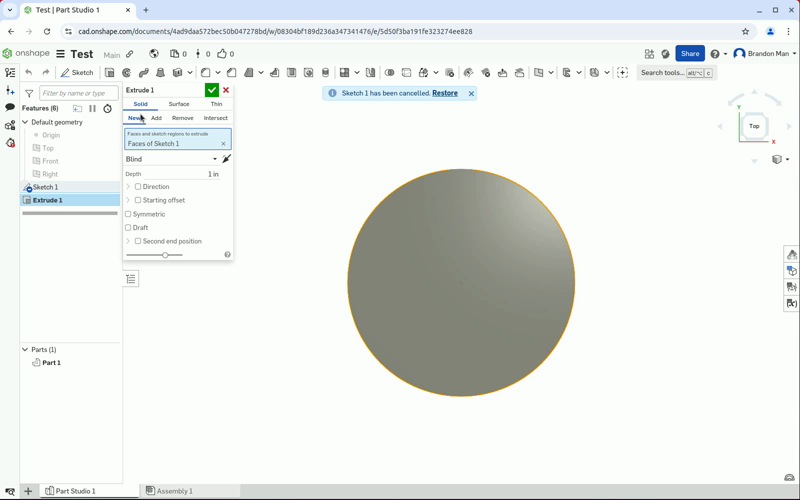
mouse_move(137, 120)
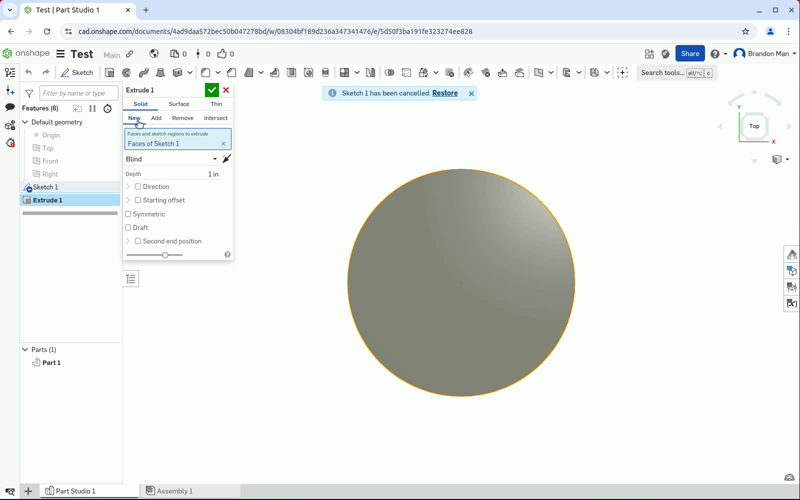
click(137, 120)
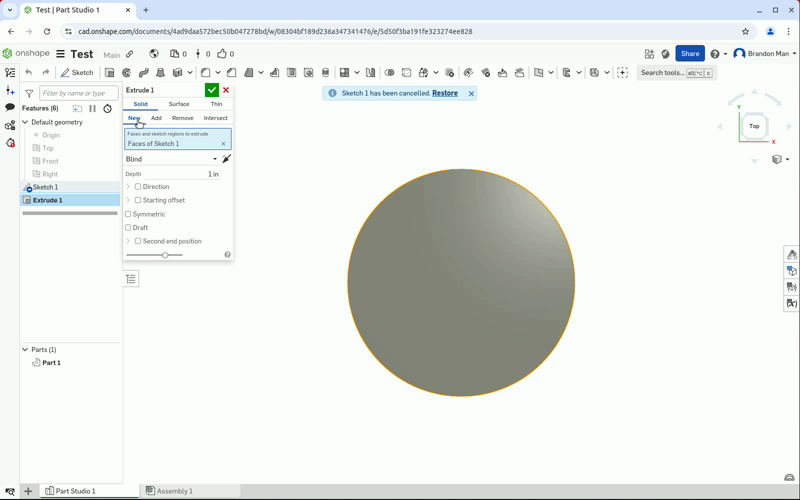
key(tab, 4)
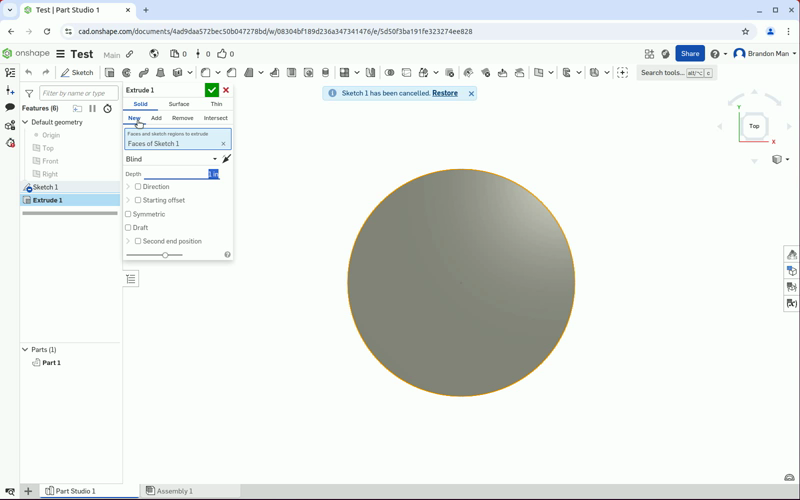
text(16.85)
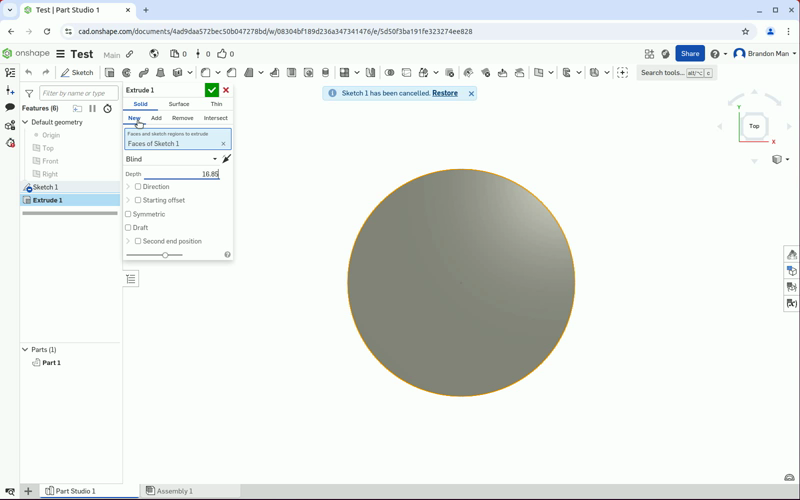
key(enter)
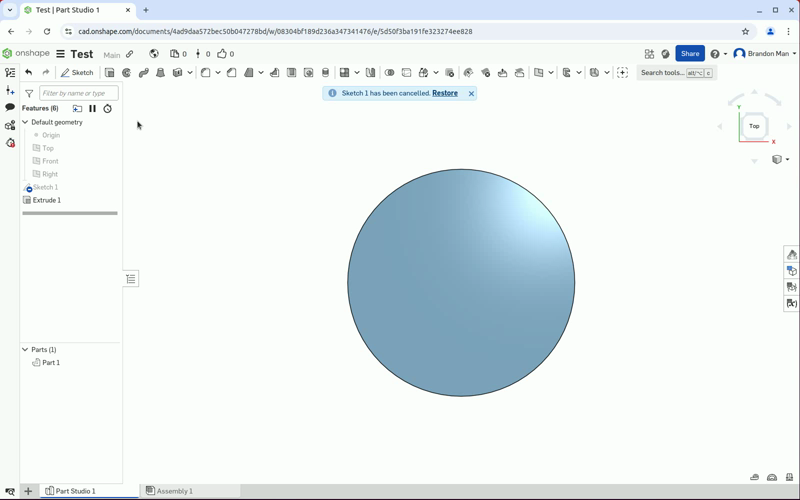
key(shift+h)
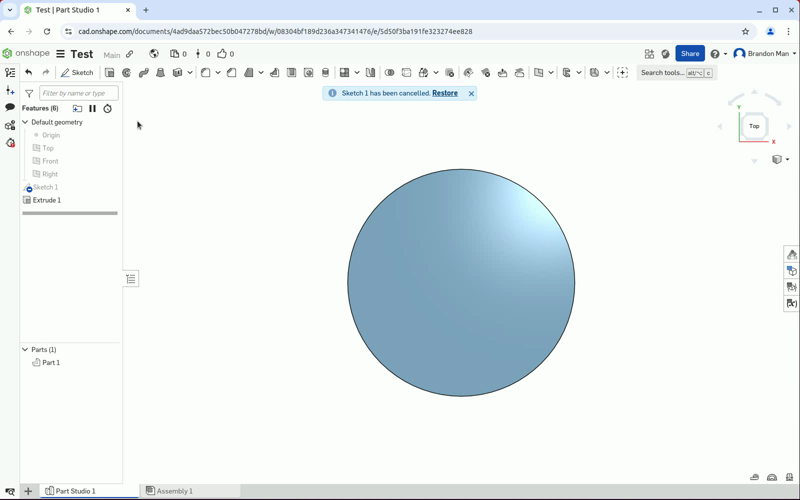
key(shift+h)
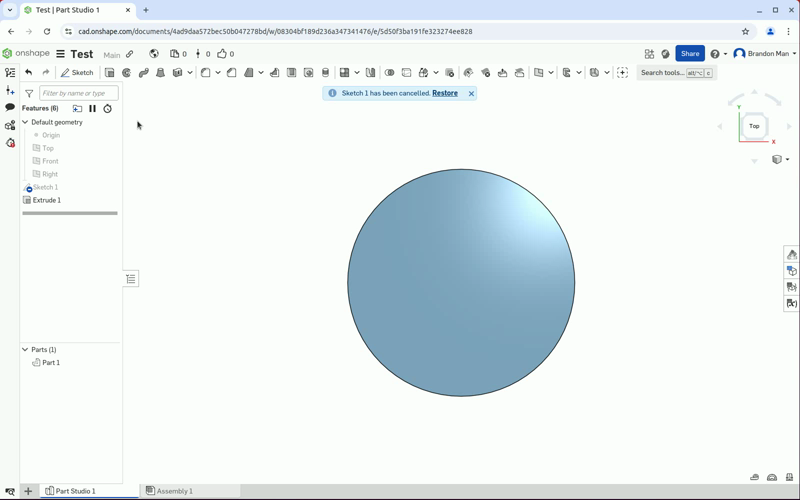
mouse_move(73, 189)
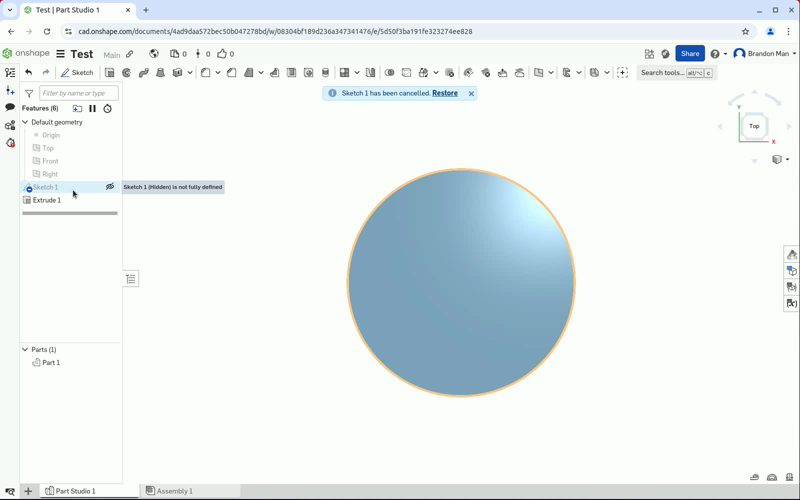
click(73, 189)
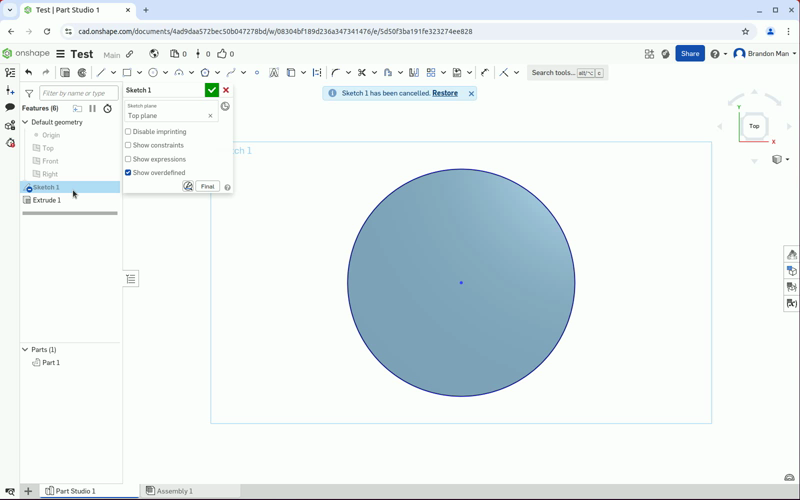
mouse_move(229, 92)
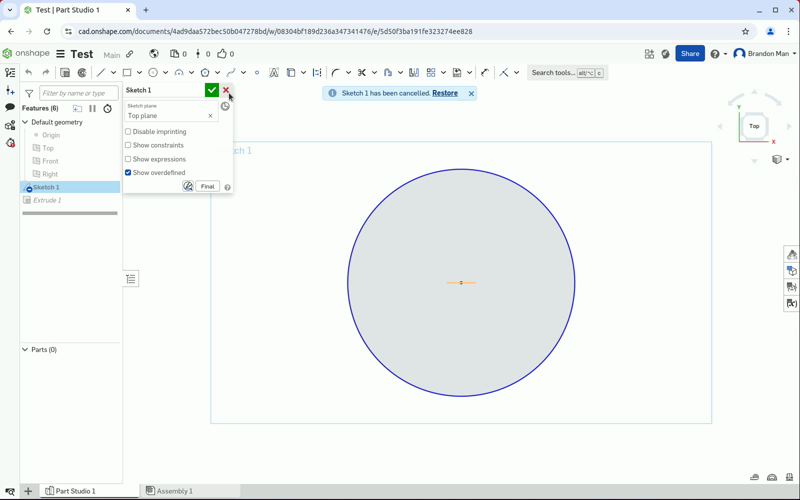
click(229, 92)
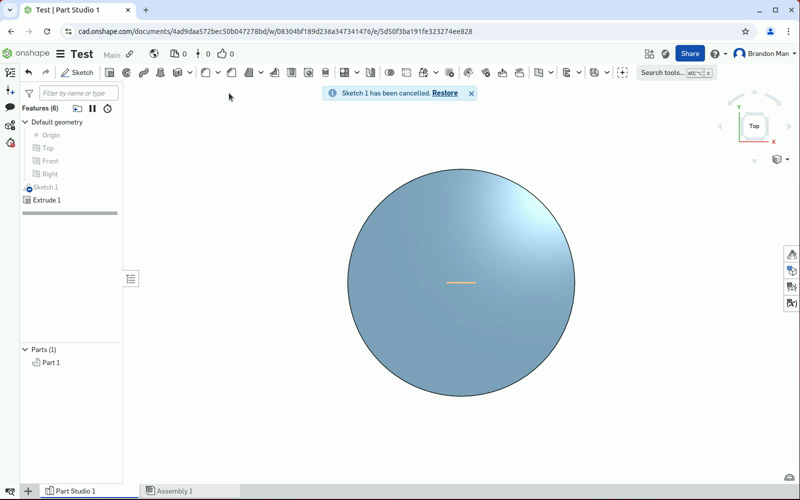
mouse_move(73, 352)
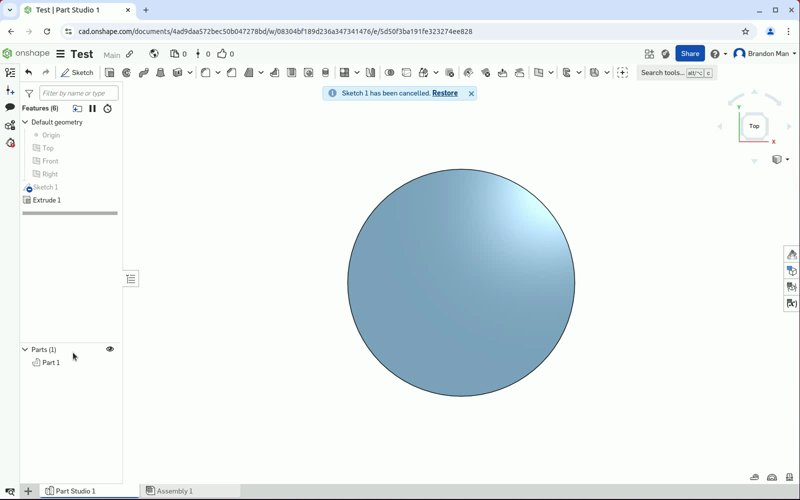
key(y)
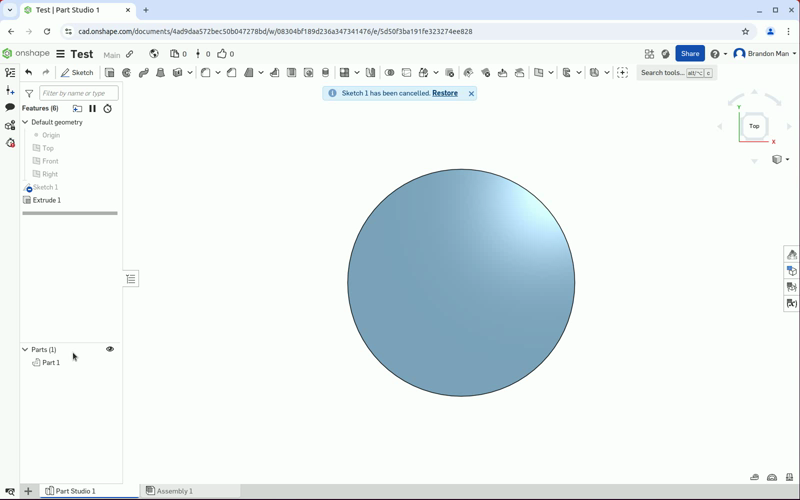
key(shift+p)
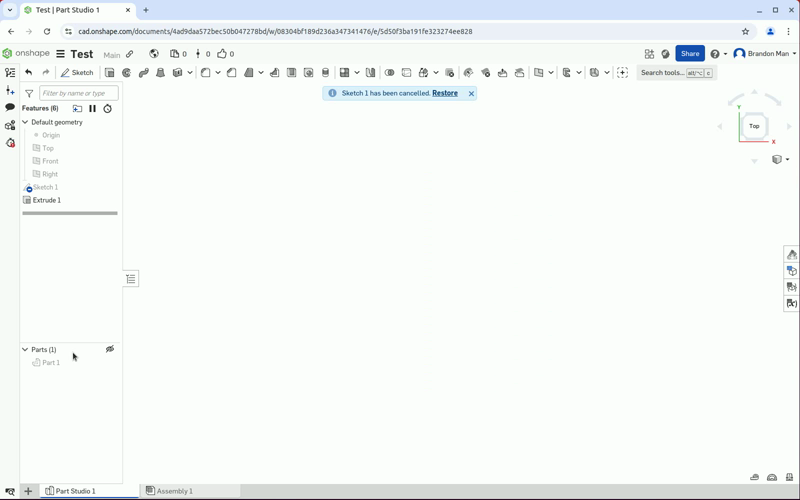
key(space)
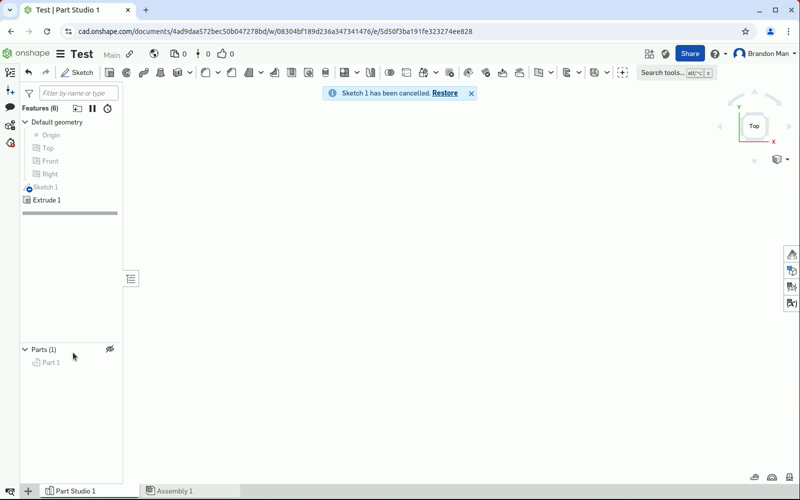
key_down(shift)
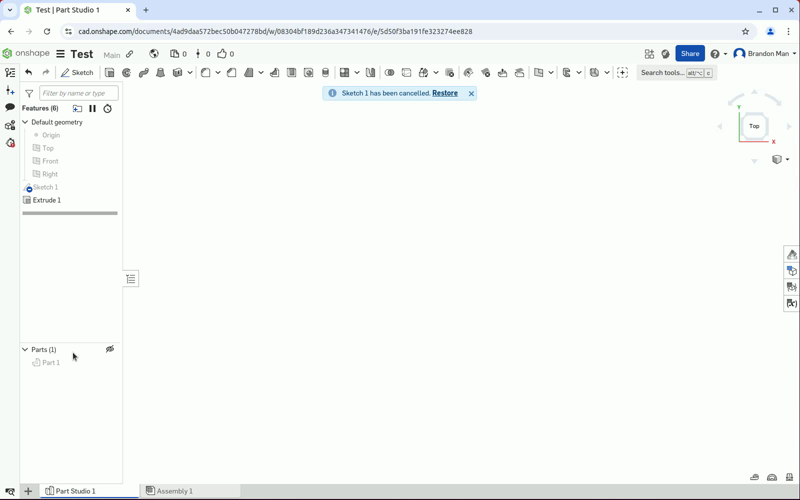
key(up)
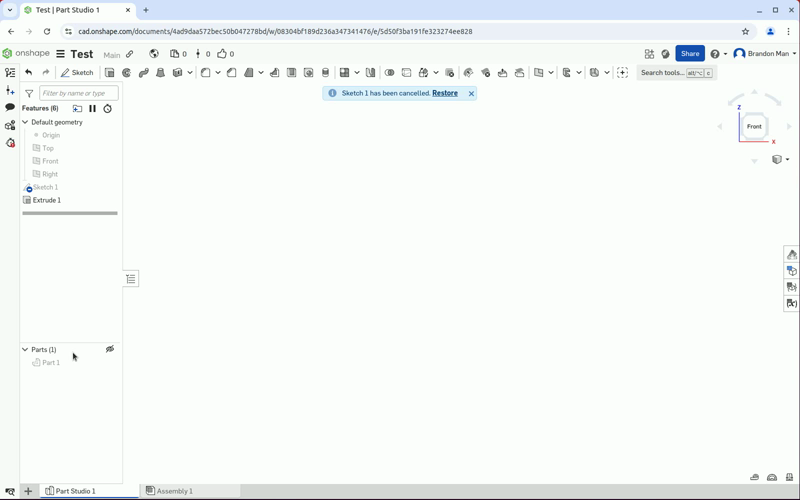
key_up(shift)
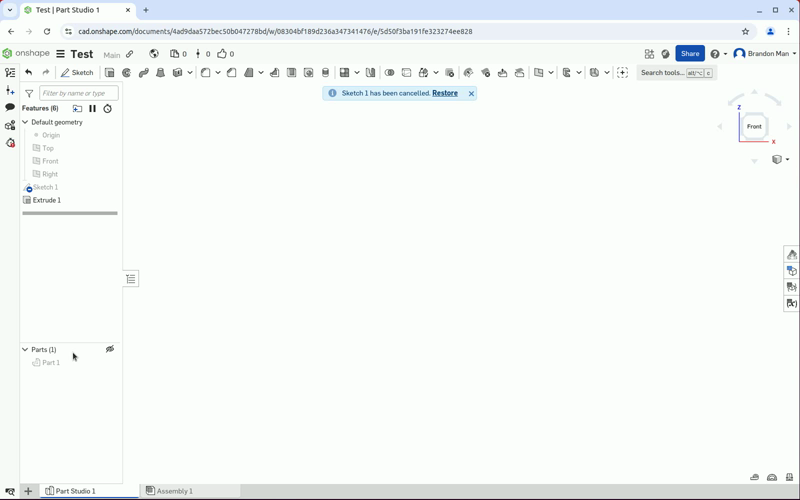
key(space)
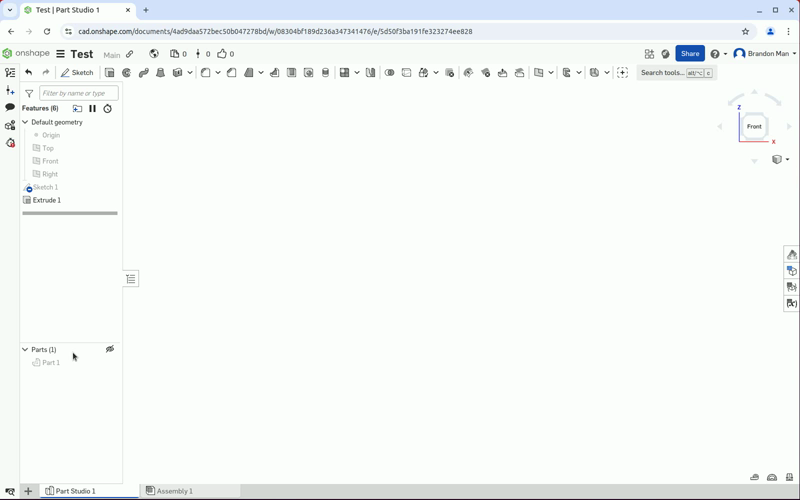
key_down(shift)
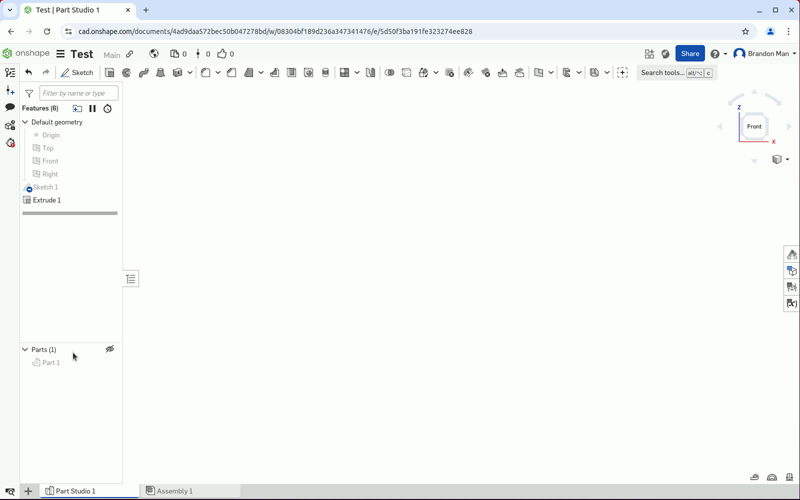
key(left)
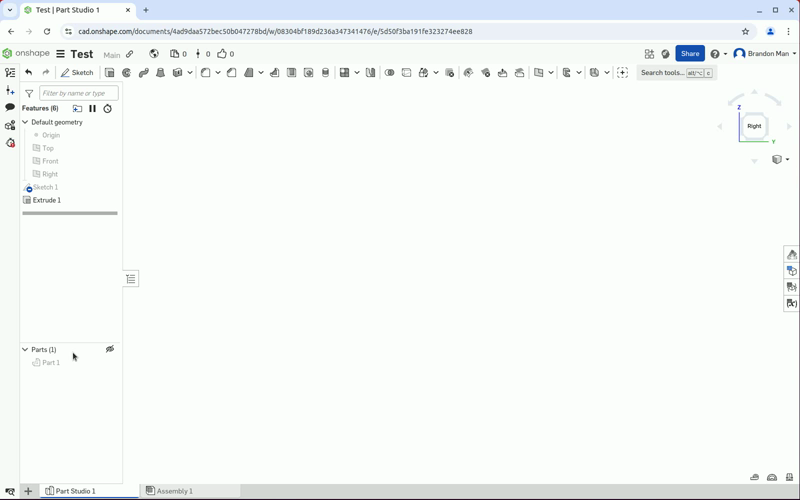
key_up(shift)
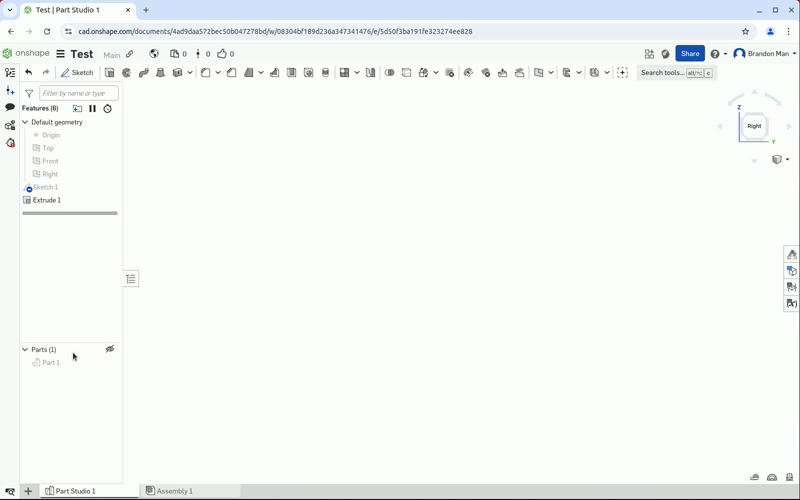
mouse_move(73, 352)
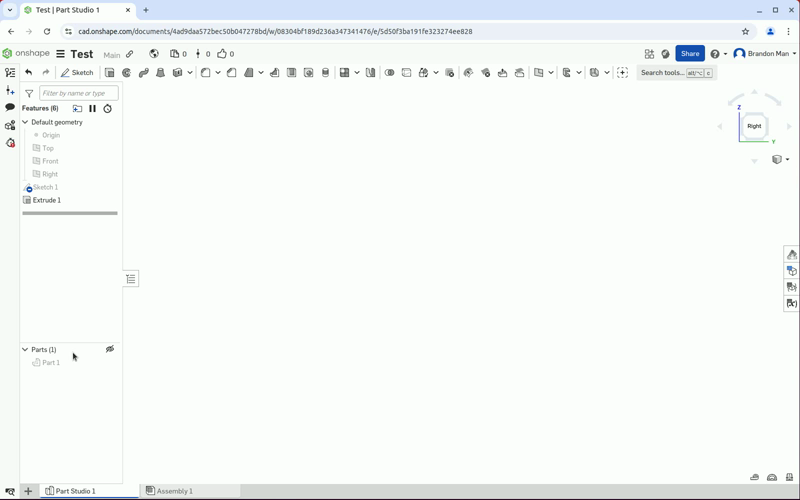
key(shift+y)
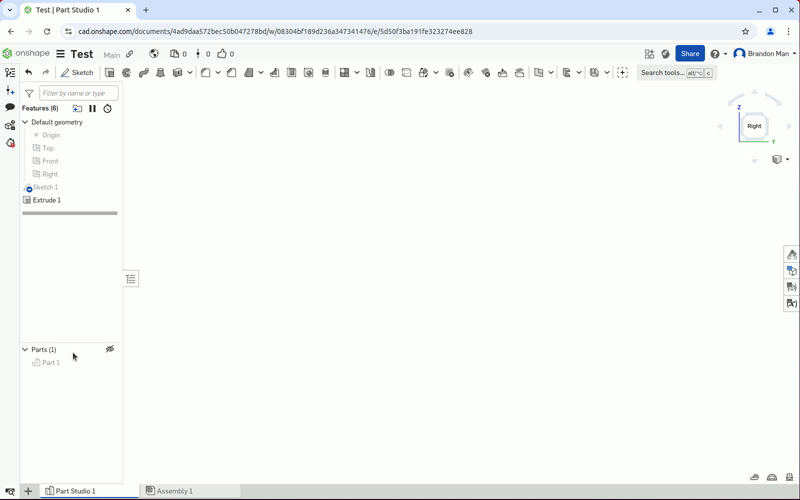
key(shift+s)
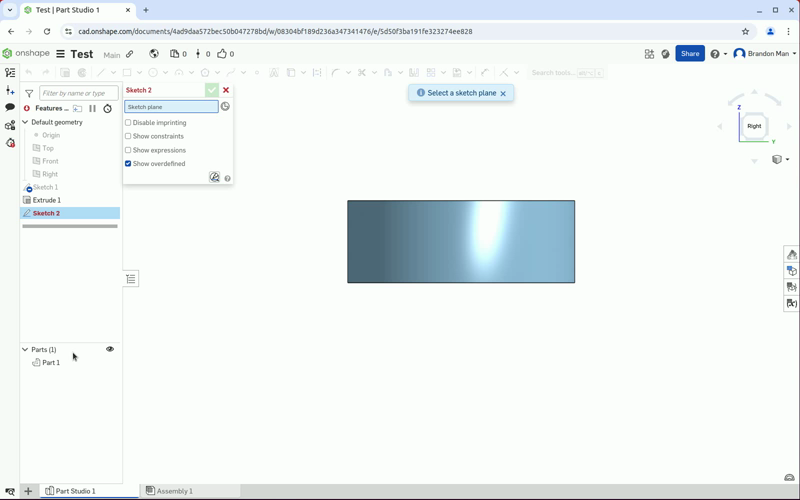
mouse_move(73, 176)
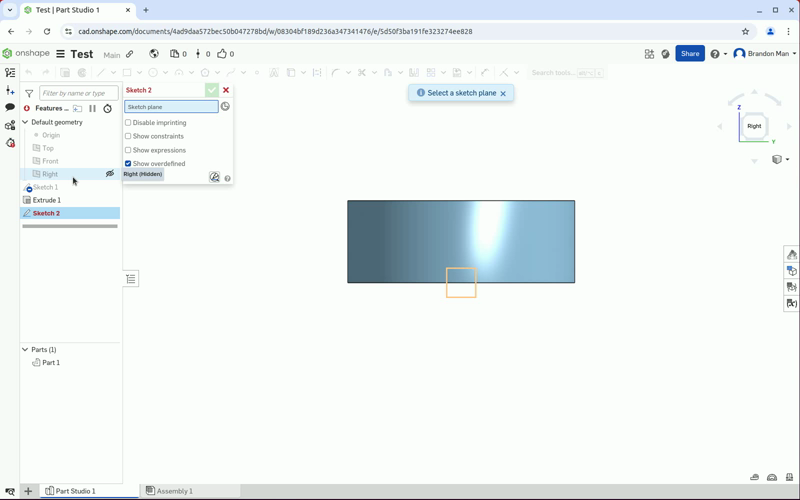
click(73, 176)
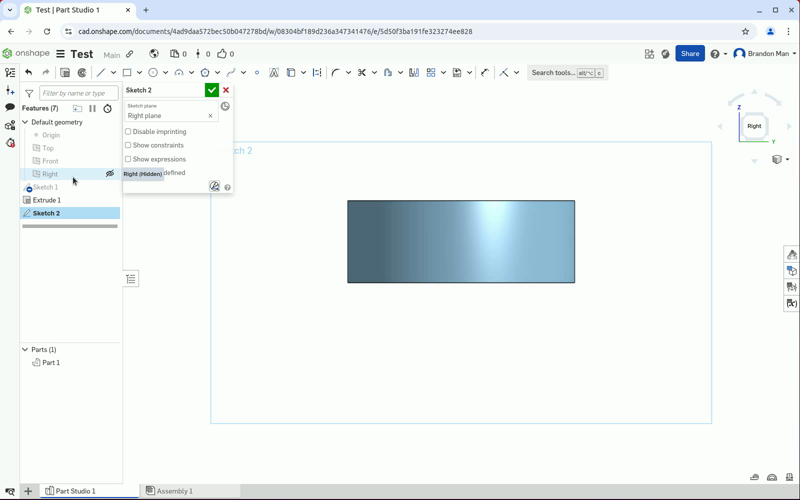
mouse_move(73, 352)
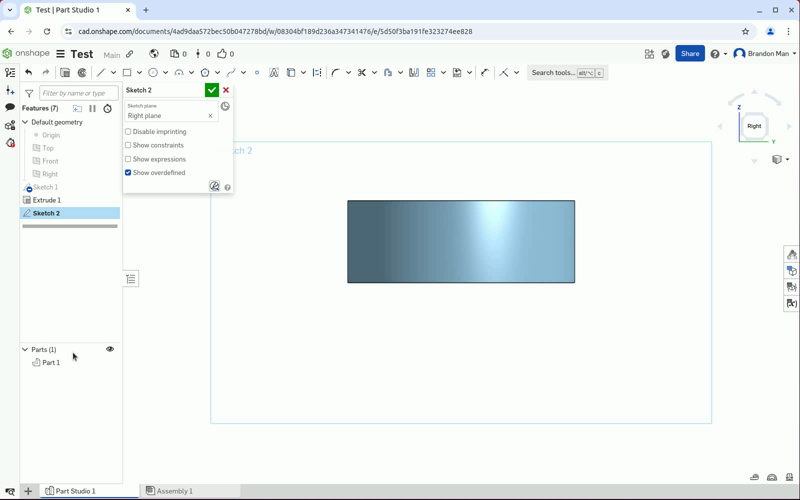
key(y)
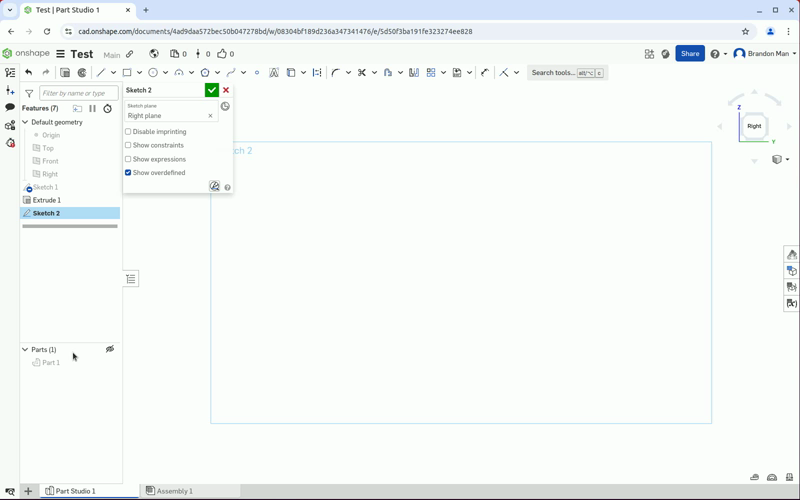
key(a)
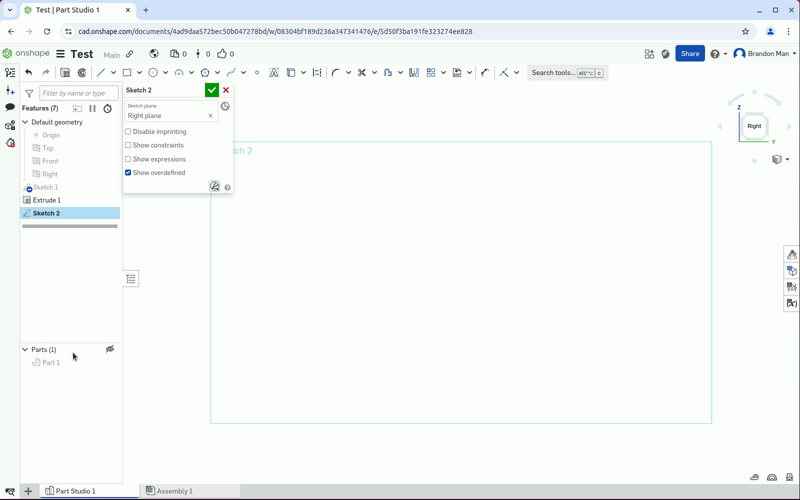
key_down(shift)
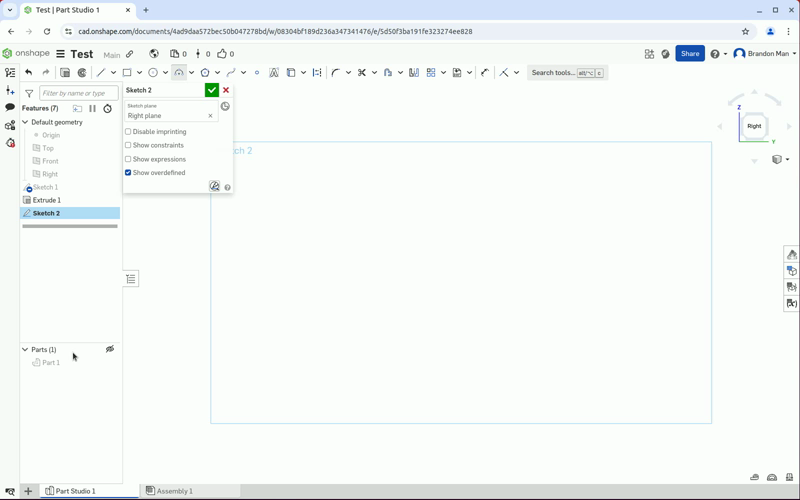
mouse_move(460, 266)
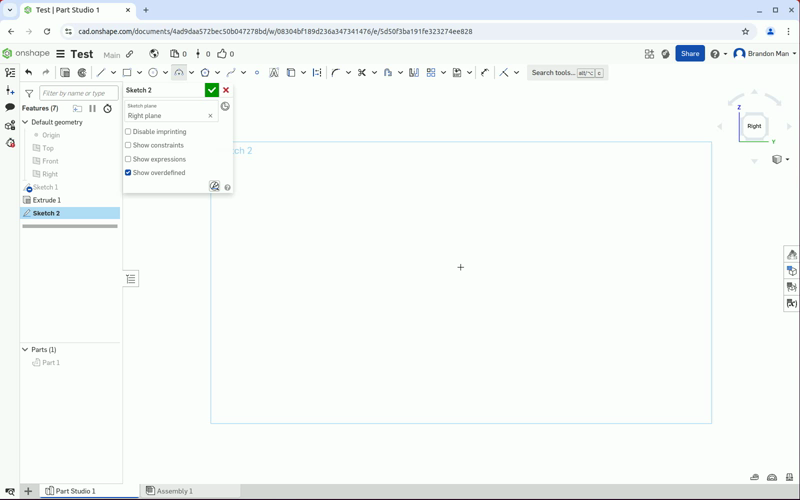
click(460, 266)
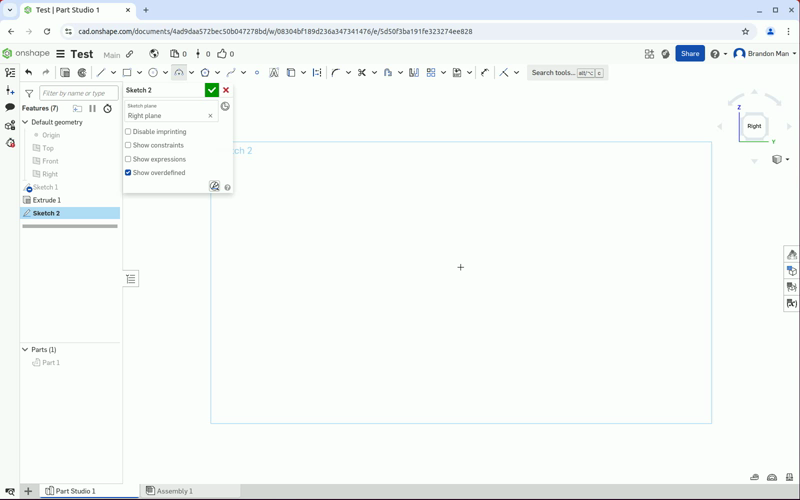
key_up(shift)
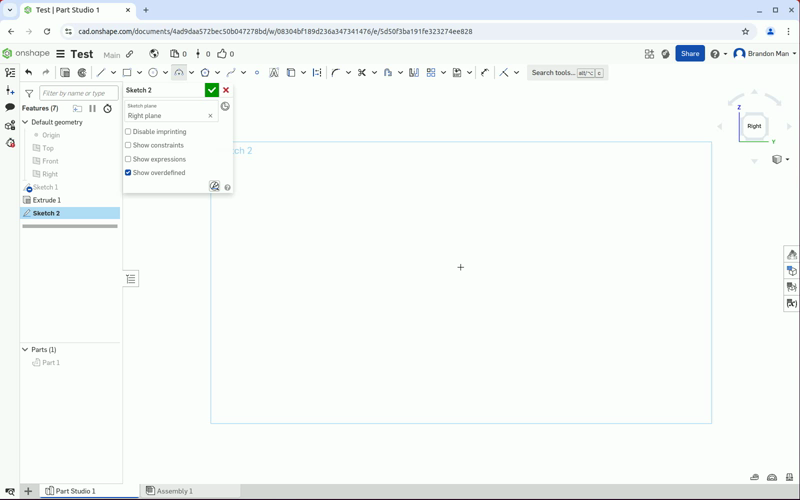
key_down(shift)
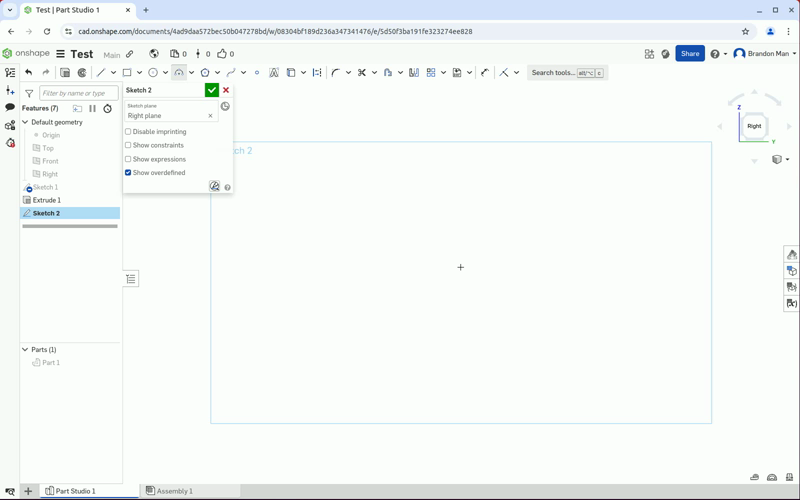
mouse_move(460, 219)
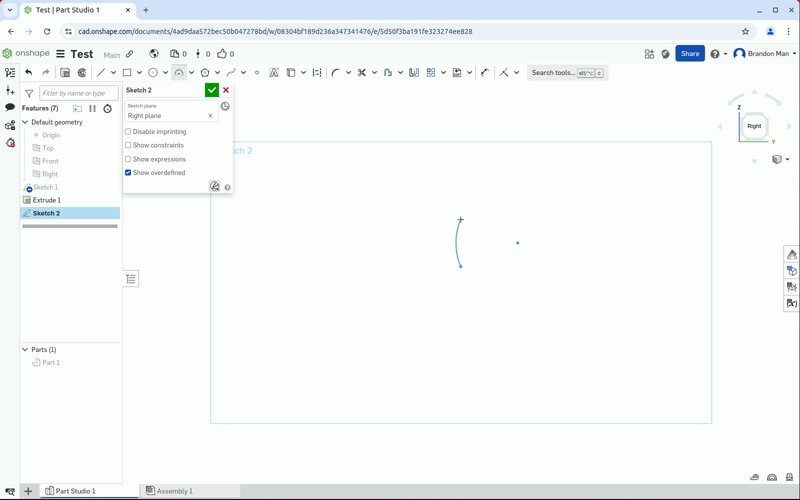
click(460, 219)
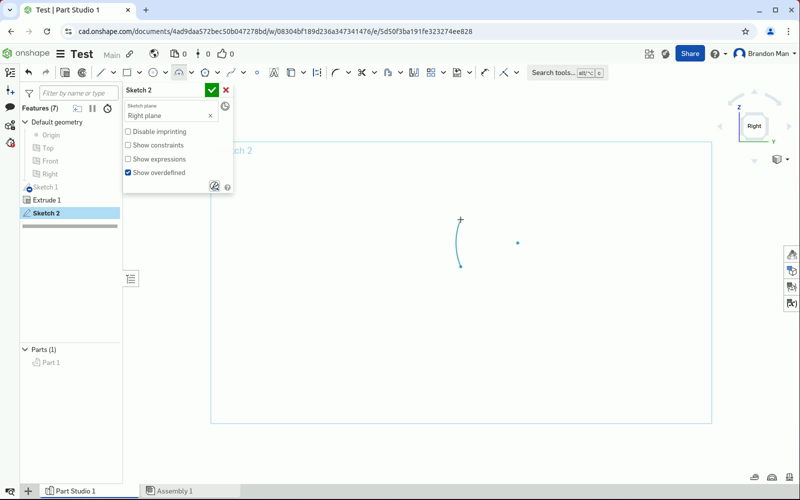
mouse_move(484, 242)
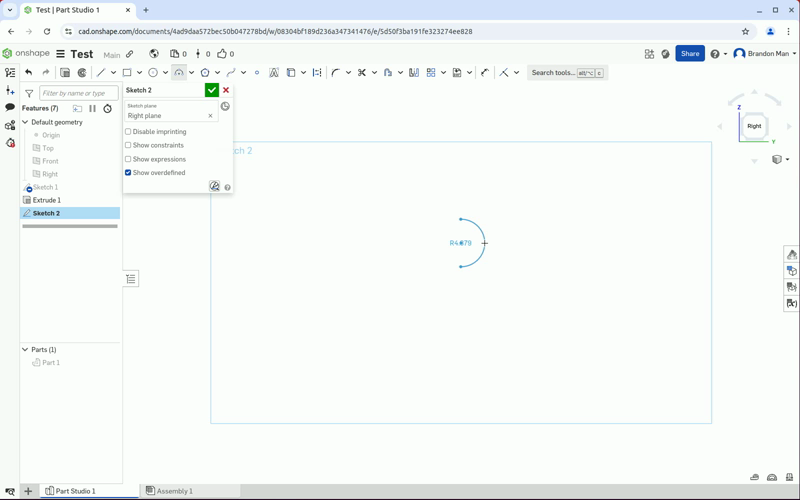
click(484, 242)
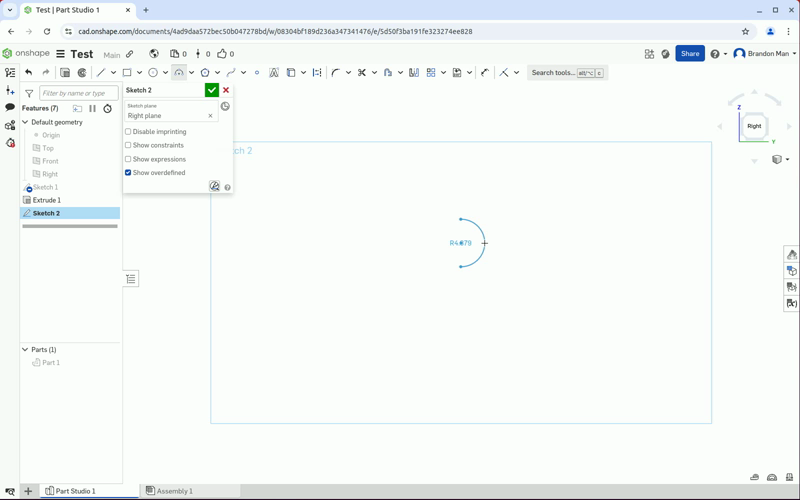
key_up(shift)
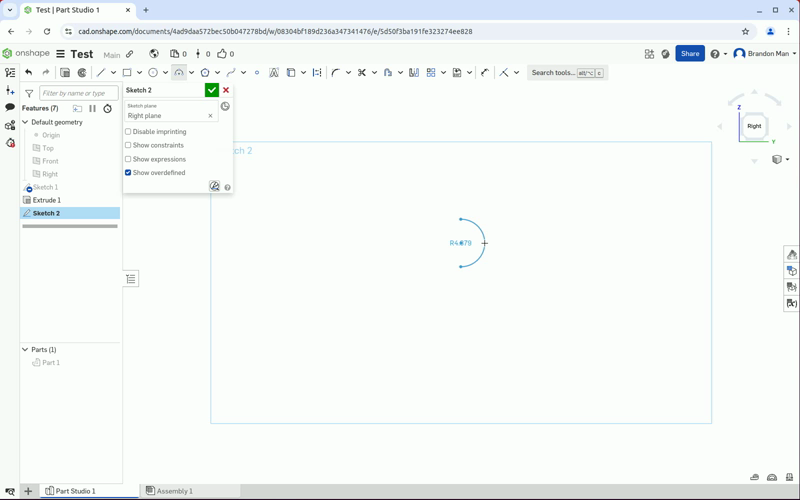
key(esc)
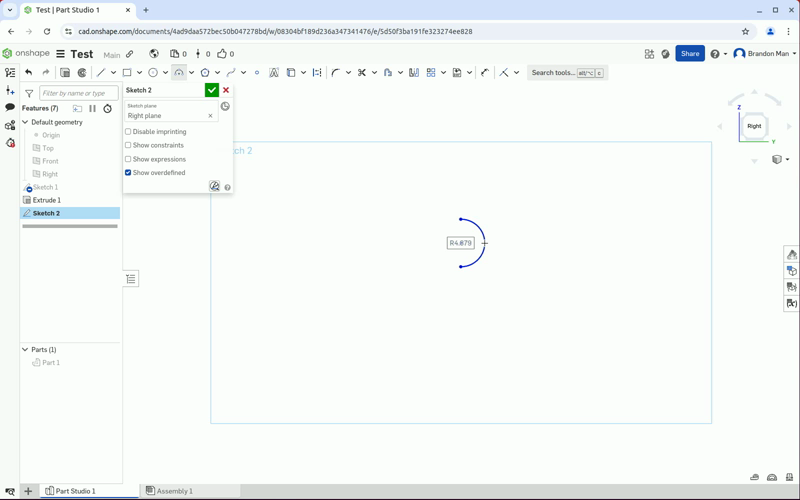
key(l)
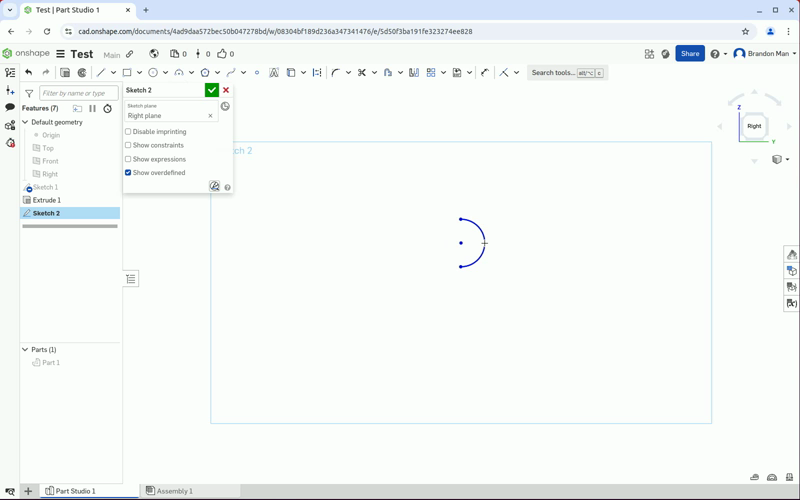
mouse_move(460, 219)
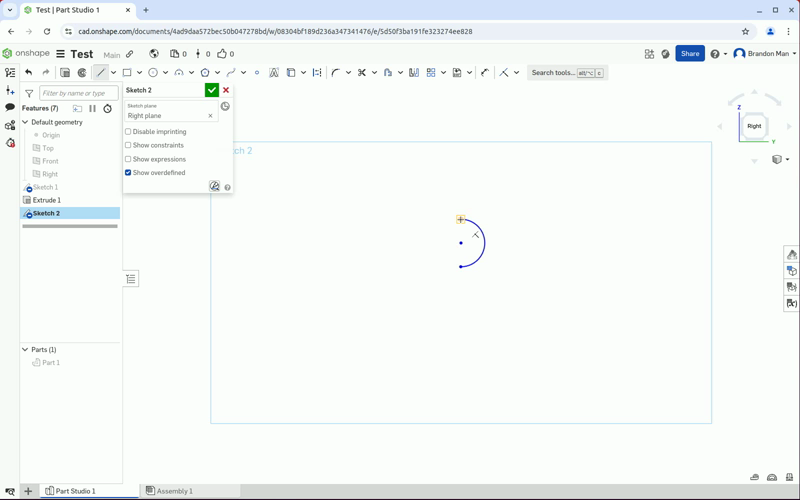
click(460, 219)
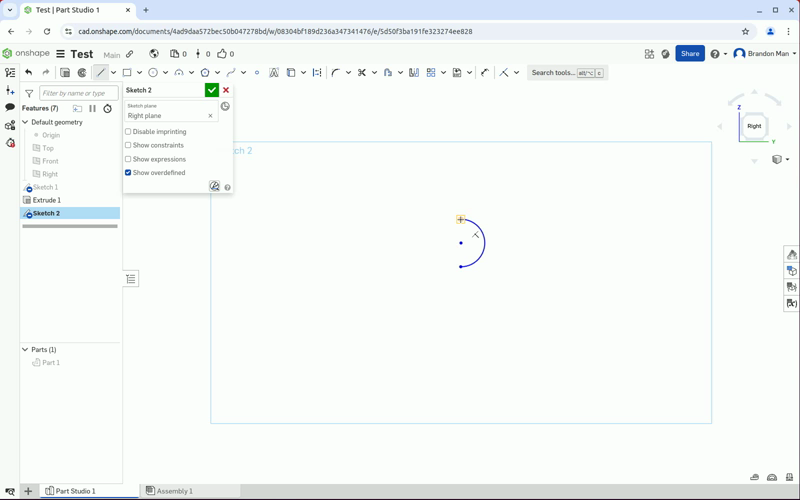
key_down(shift)
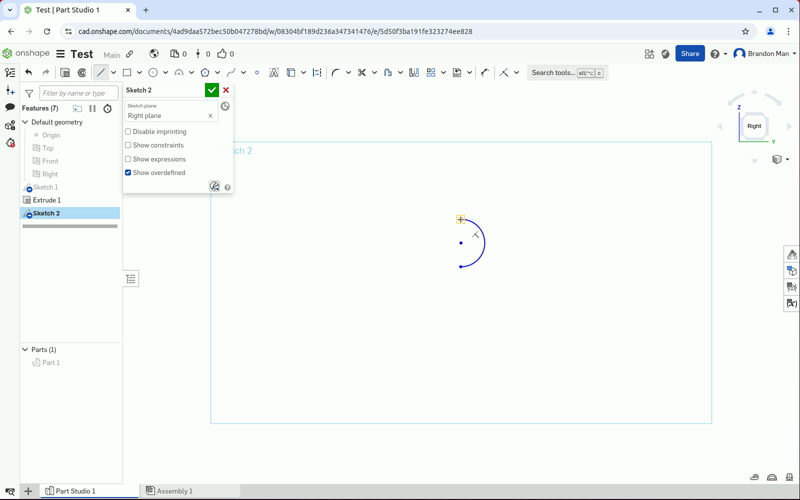
mouse_move(490, 219)
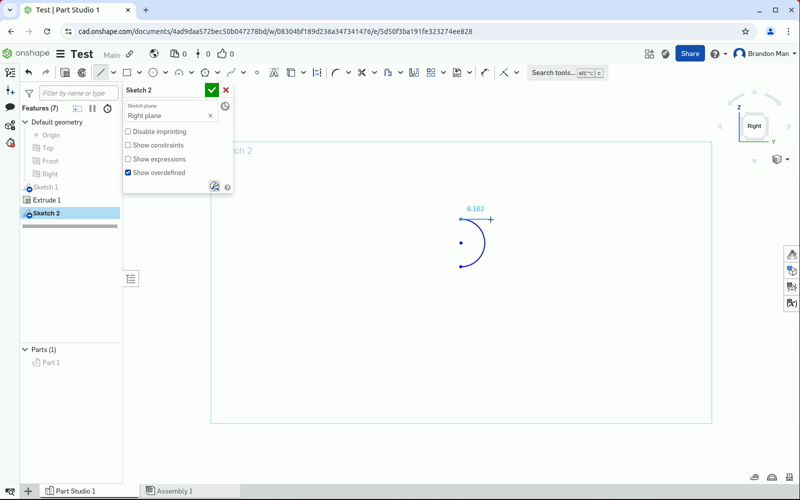
mouse_move(460, 242)
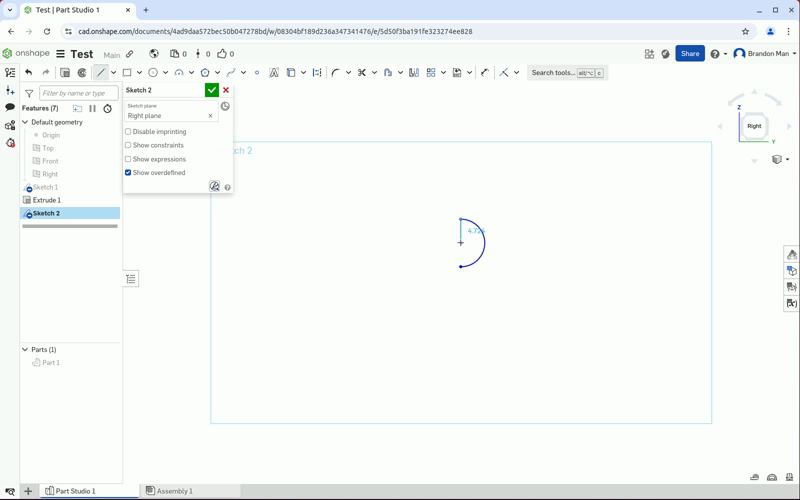
click(460, 242)
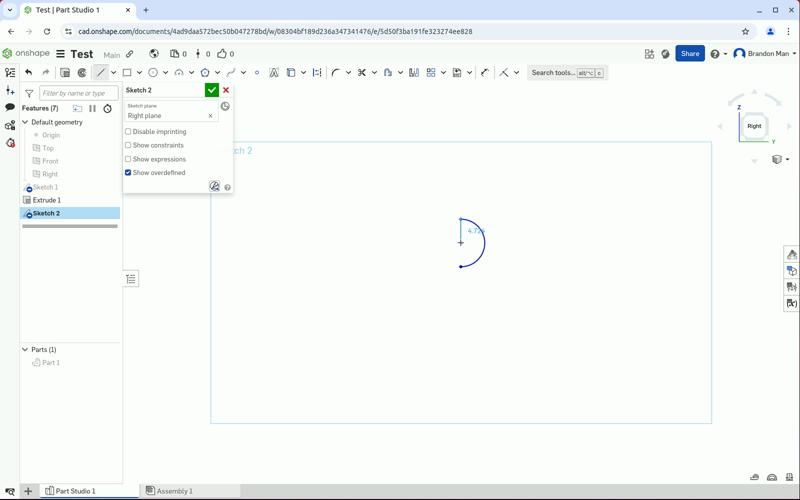
key_up(shift)
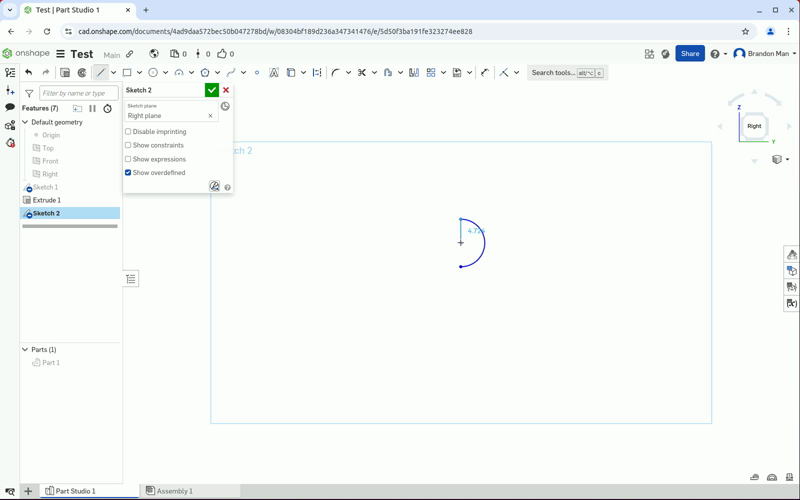
mouse_move(490, 242)
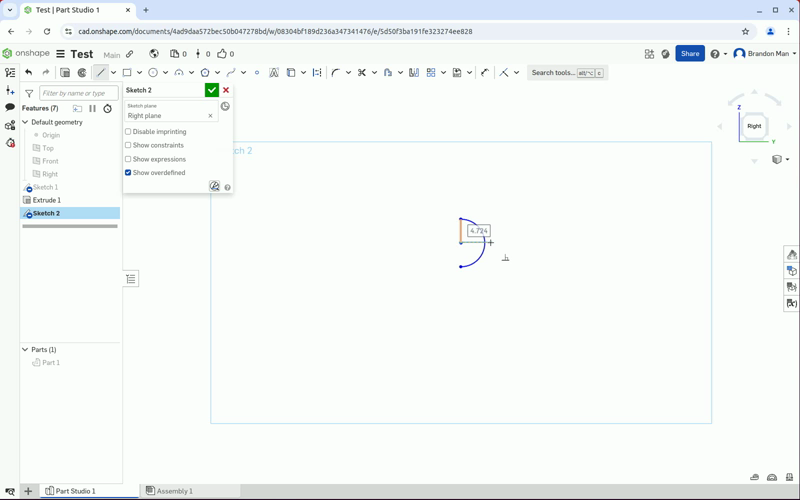
key_down(shift)
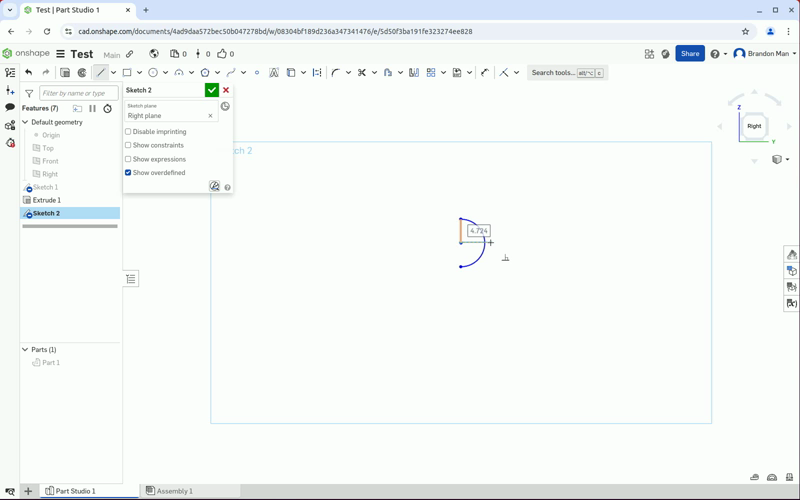
mouse_move(460, 266)
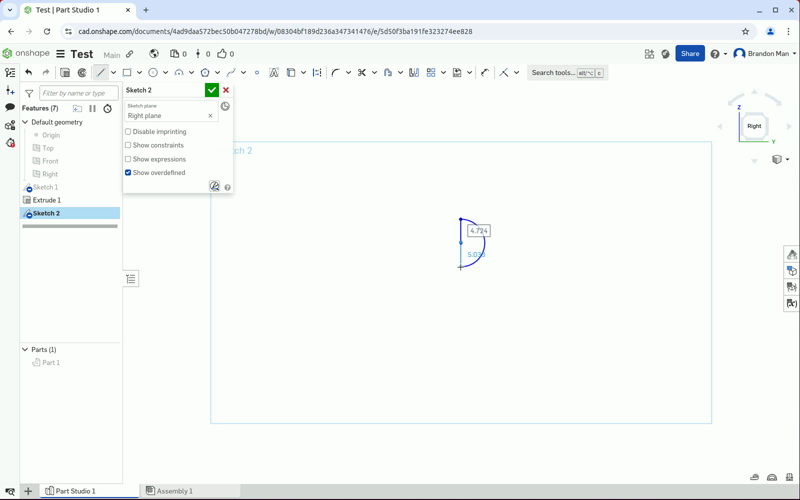
key_up(shift)
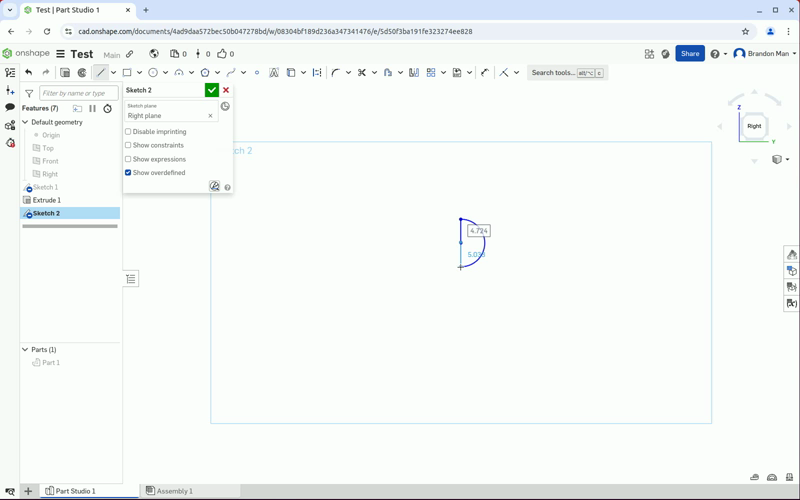
click(460, 266)
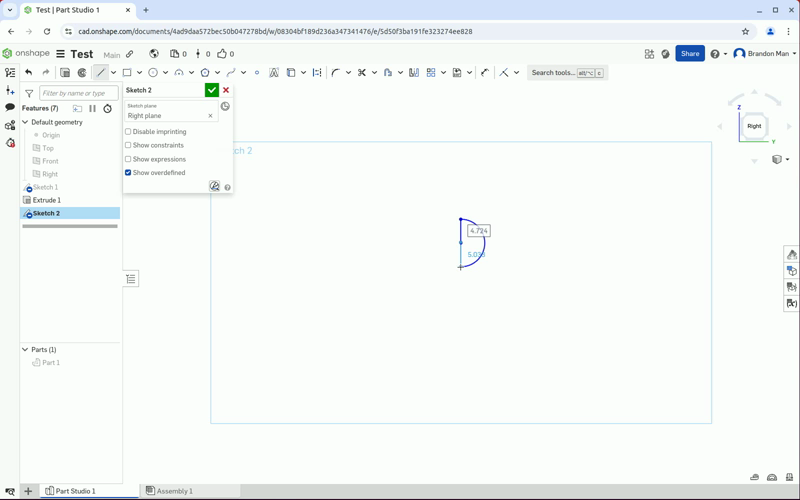
key(esc)
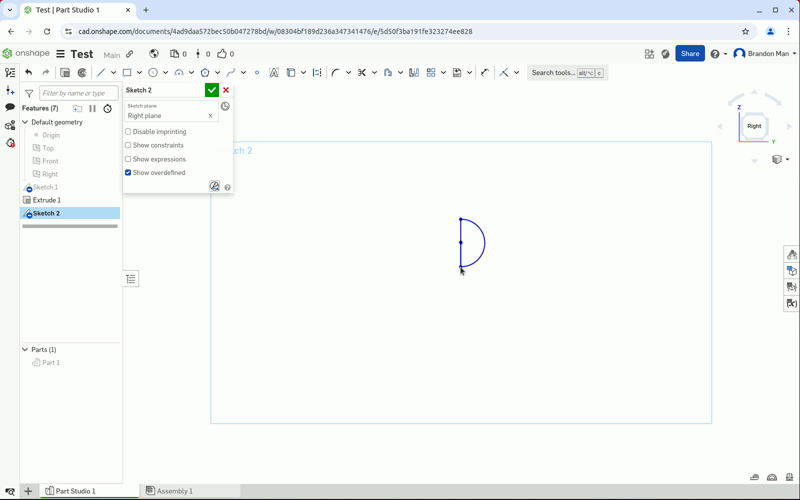
mouse_move(482, 242)
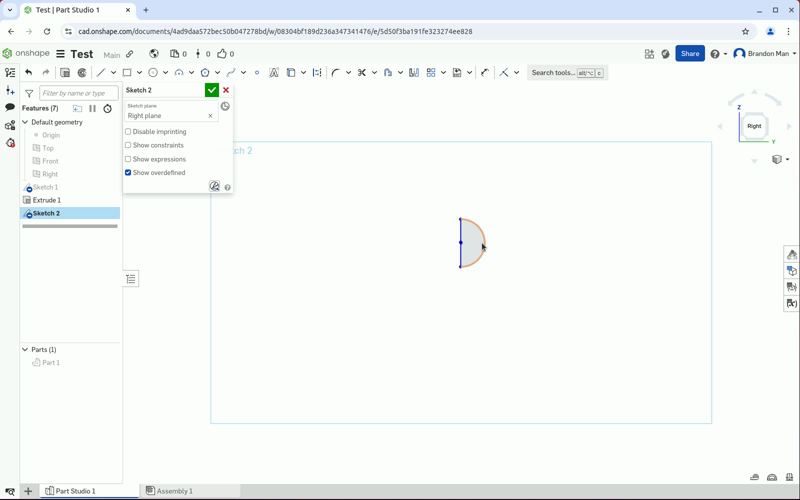
scroll(6)
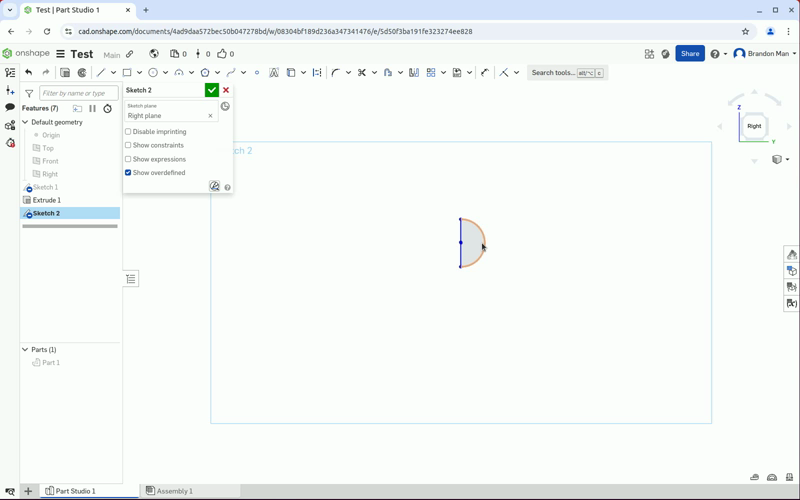
scroll(6)
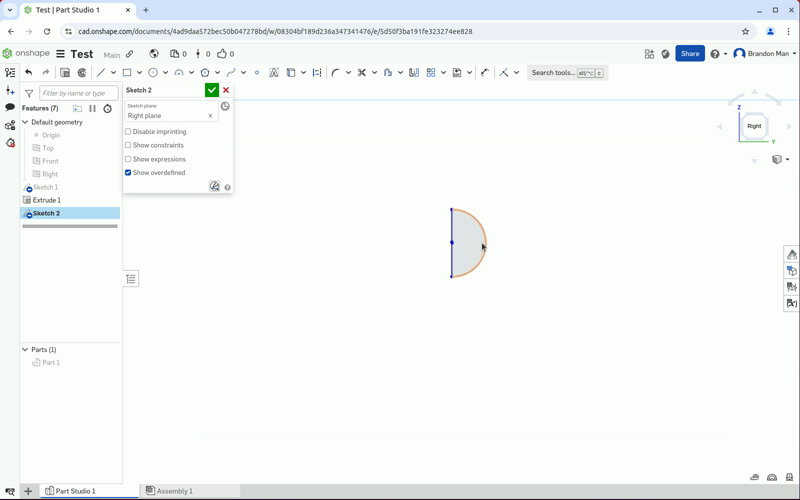
scroll(6)
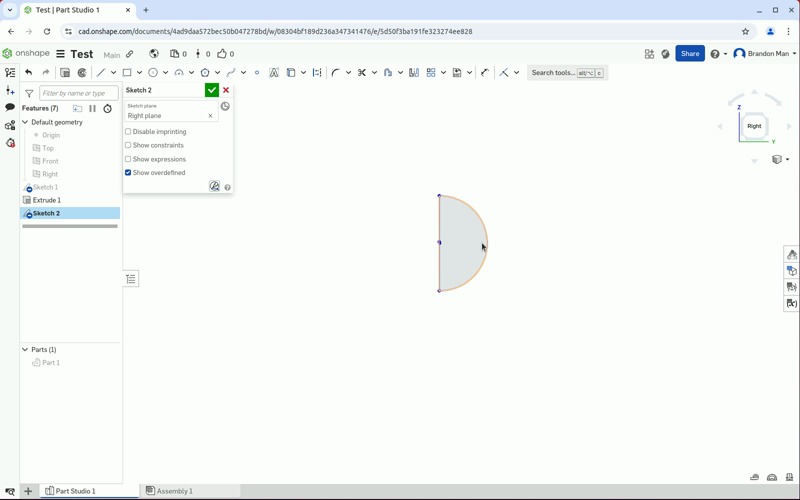
scroll(6)
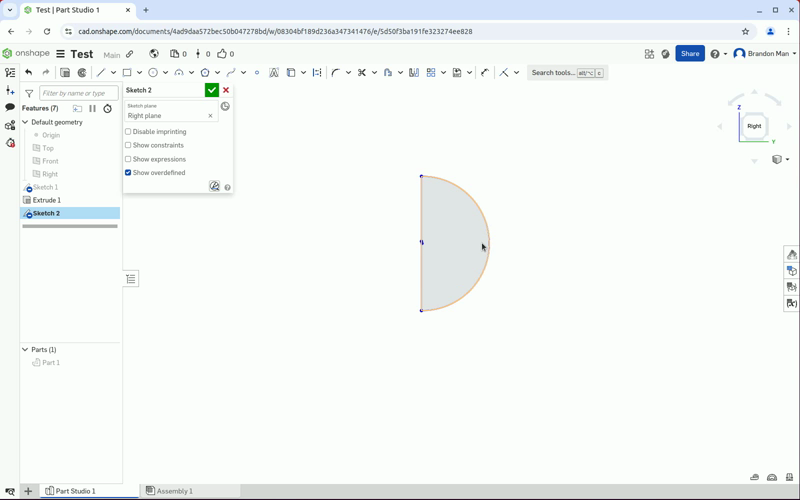
scroll(6)
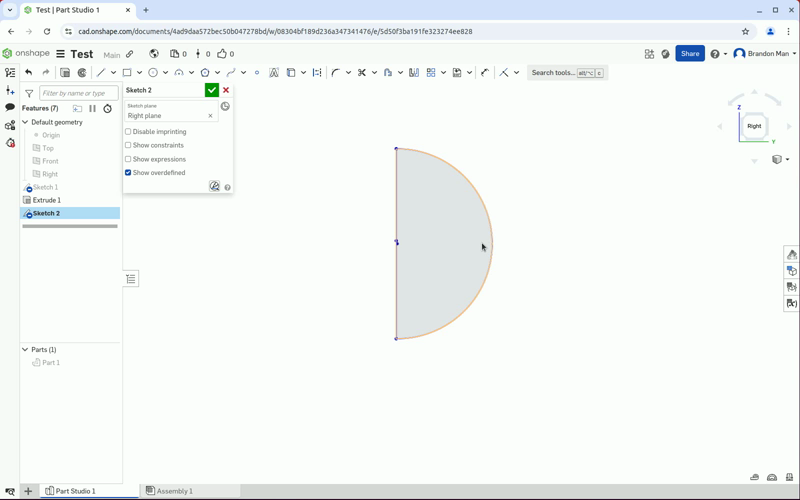
scroll(6)
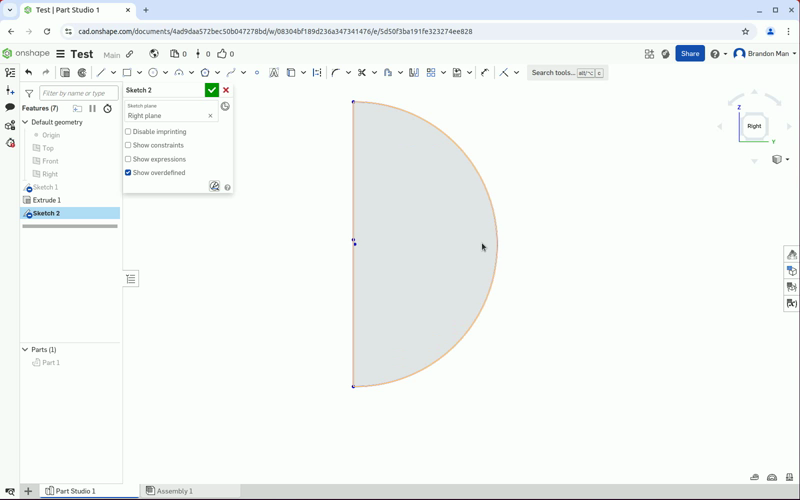
scroll(6)
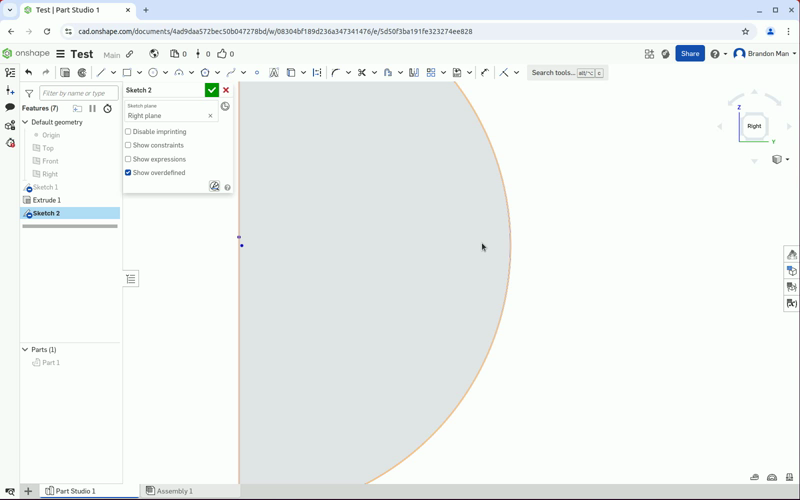
click(482, 242)
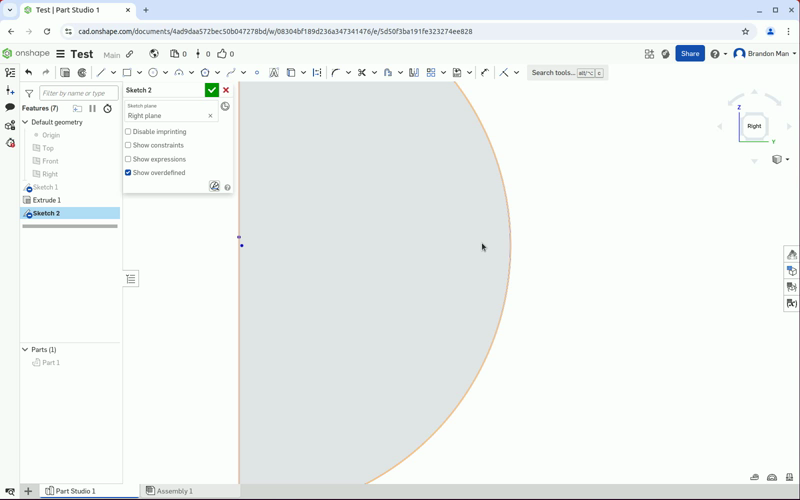
scroll(-6)
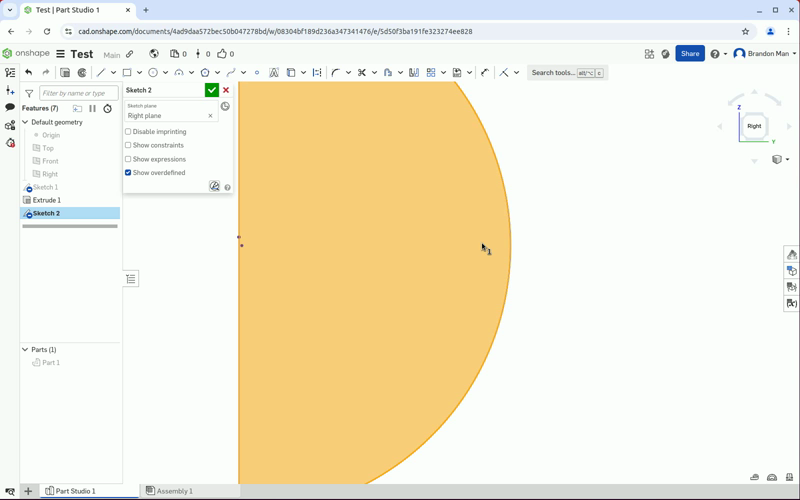
scroll(-6)
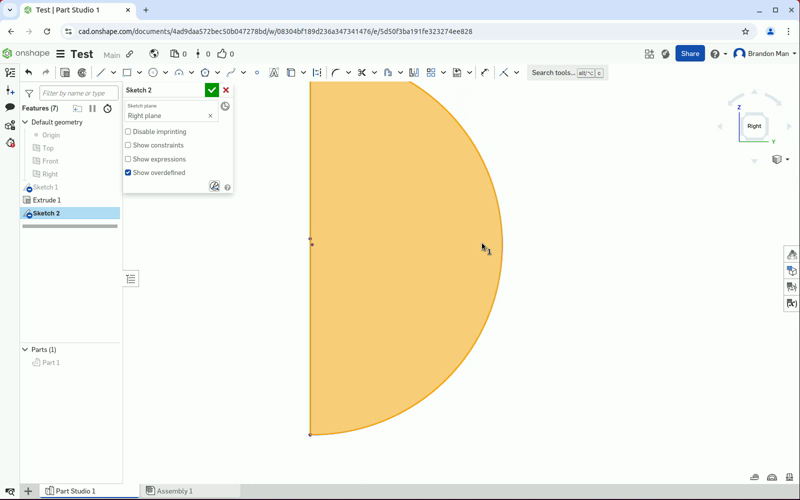
scroll(-6)
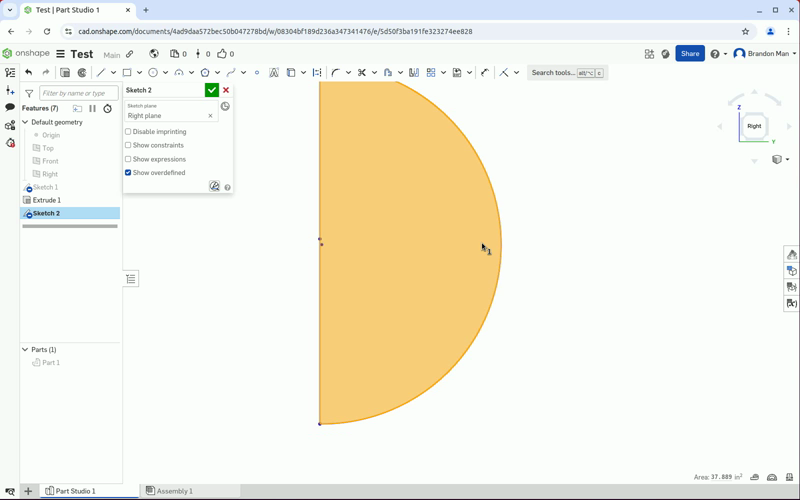
scroll(-6)
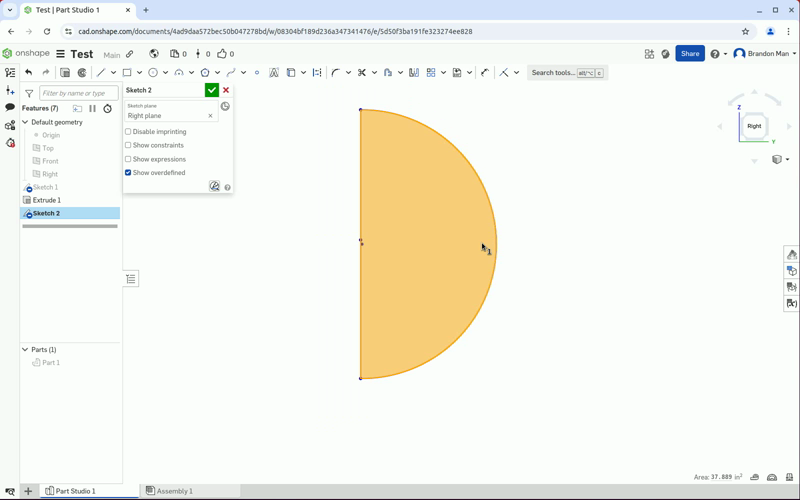
scroll(-6)
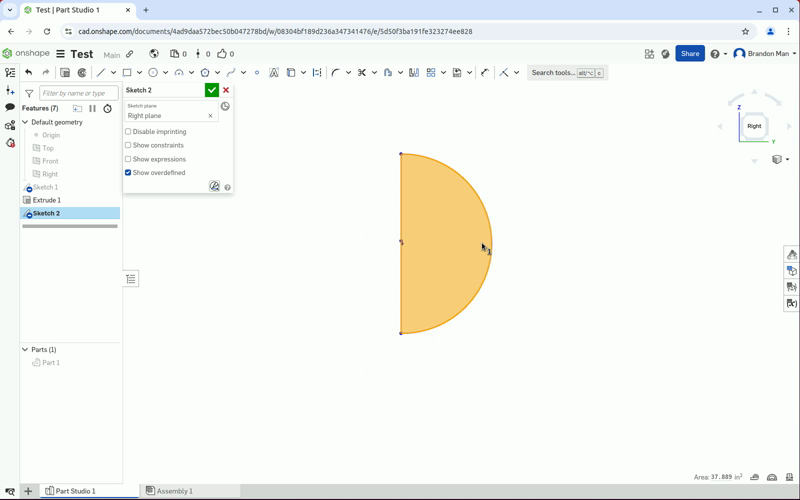
scroll(-6)
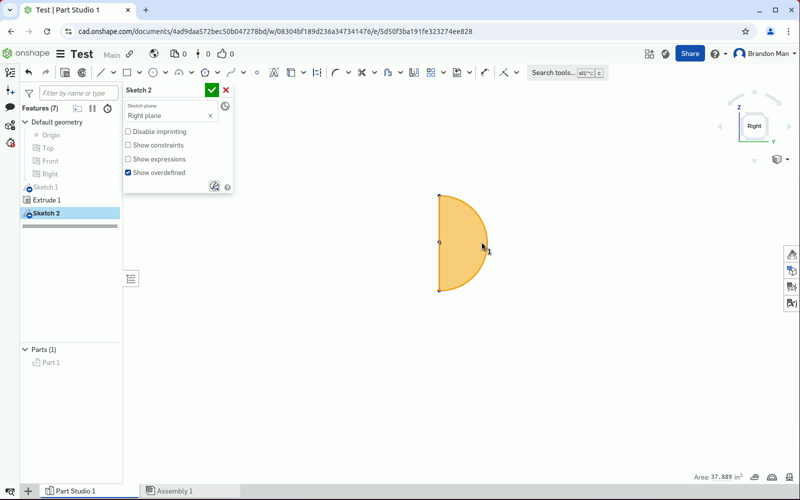
scroll(-6)
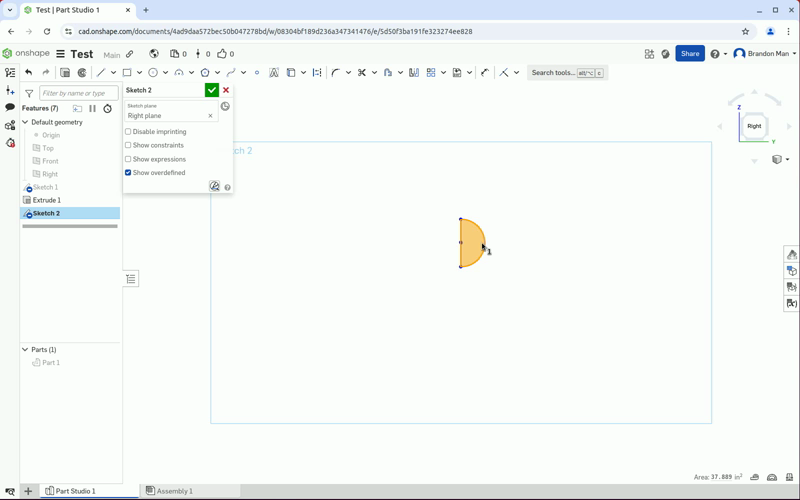
mouse_move(73, 352)
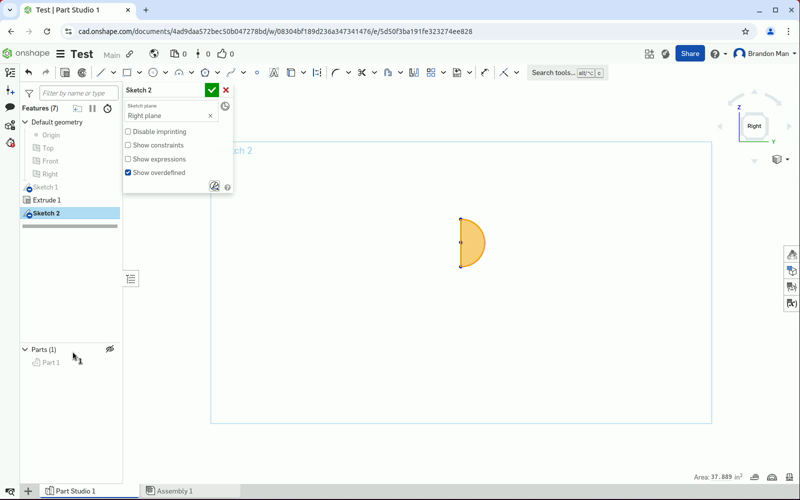
key(shift+y)
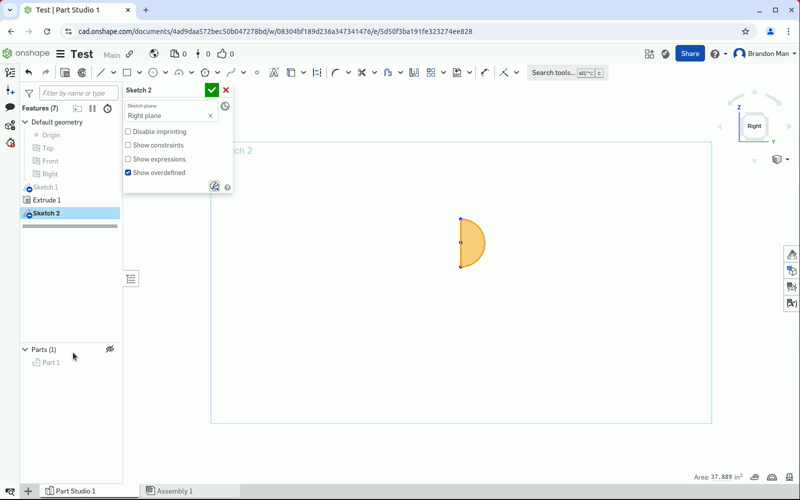
key(shift+e)
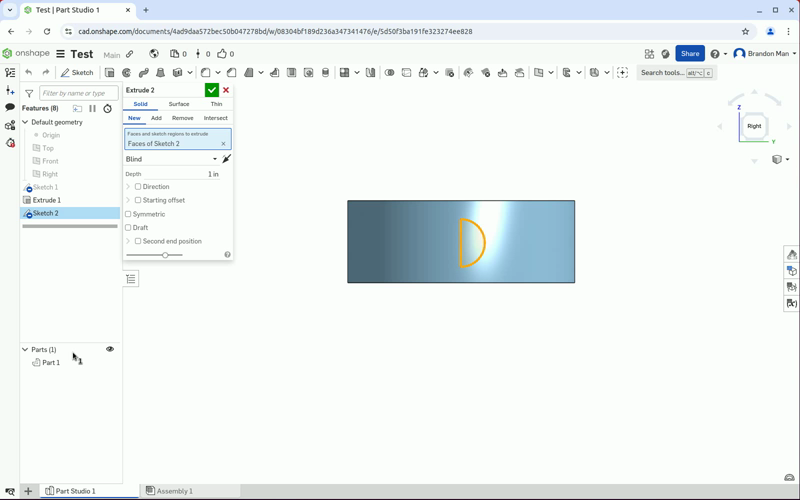
mouse_move(143, 106)
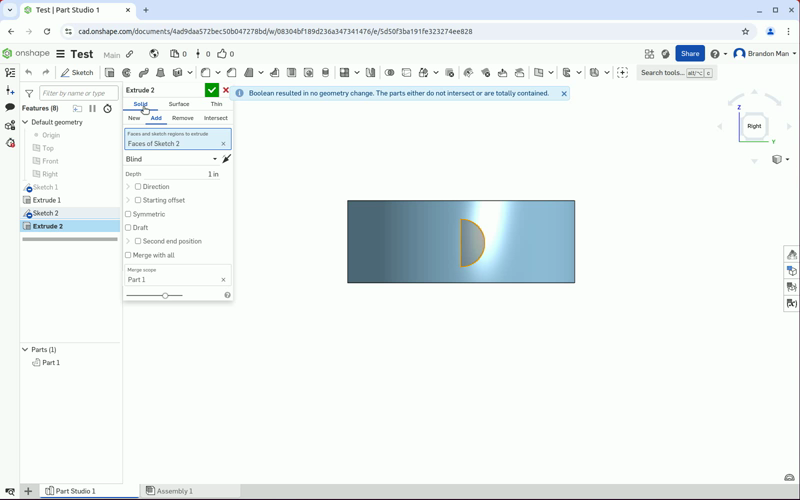
click(143, 106)
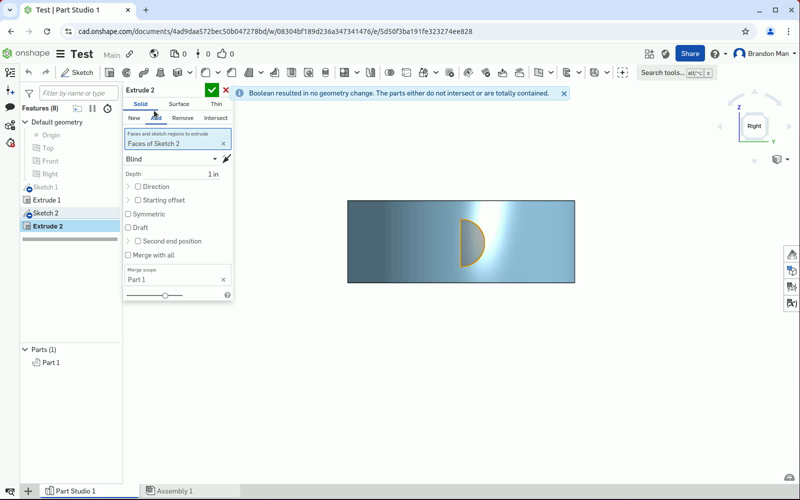
mouse_move(186, 120)
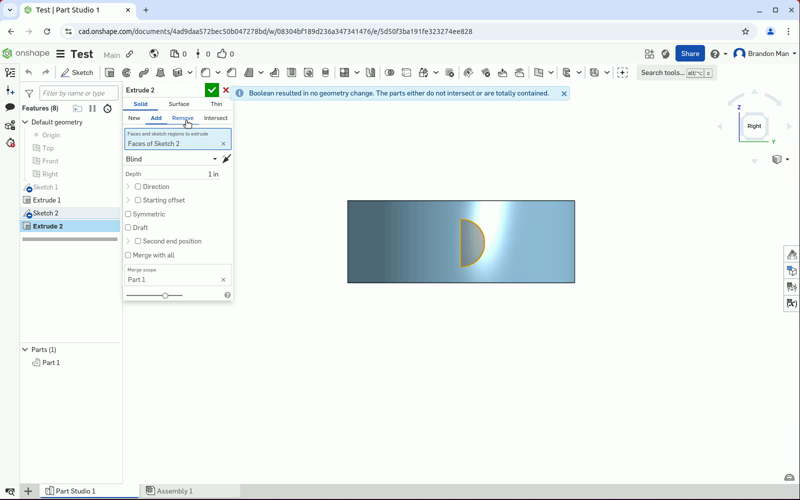
click(186, 120)
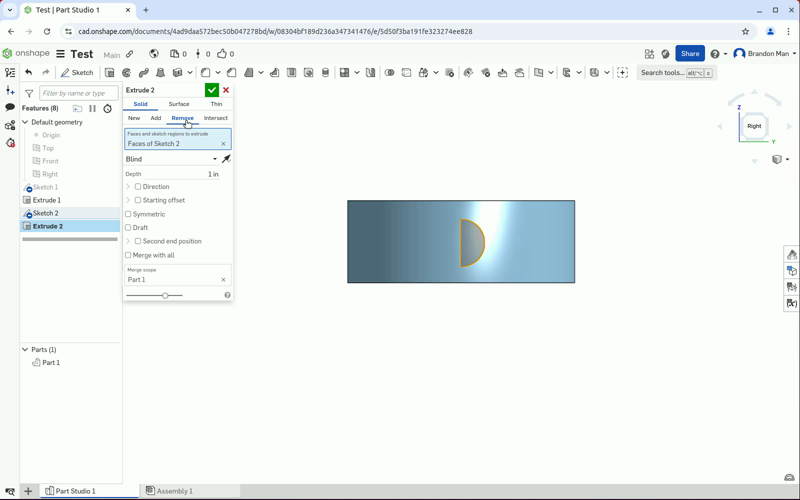
key(tab, 4)
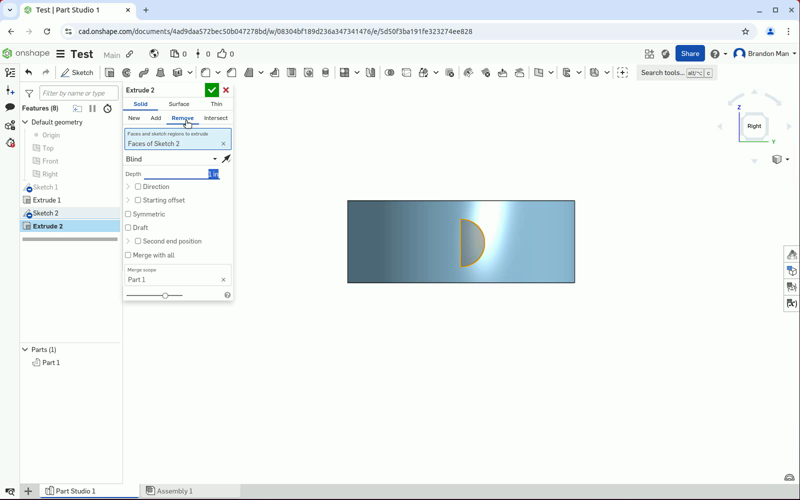
text(30.811)
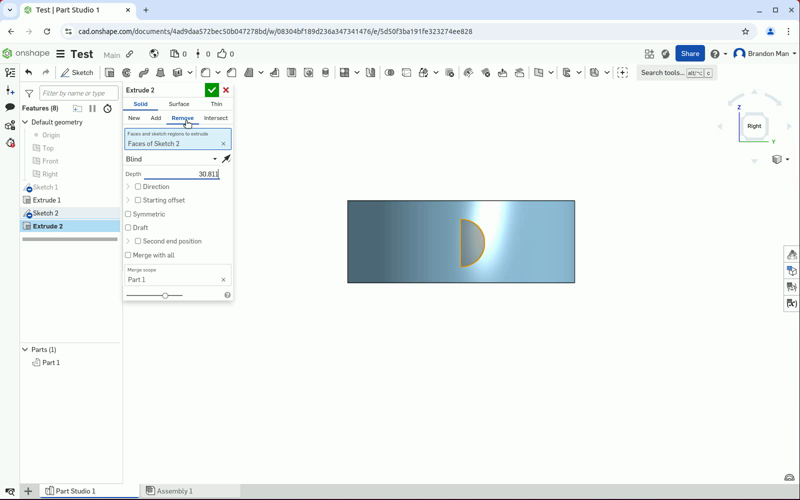
key(tab, 6)
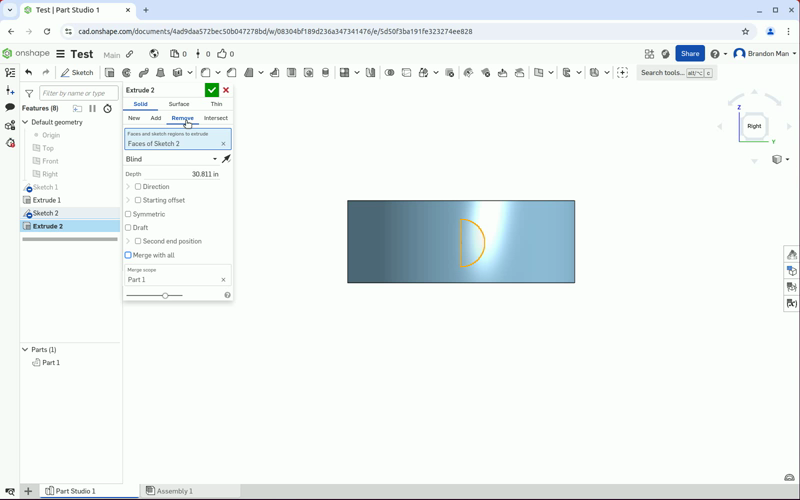
key(space)
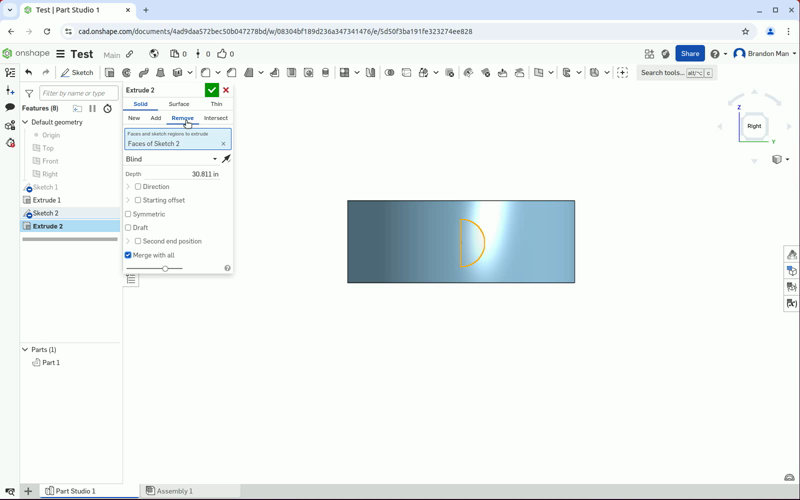
key(enter)
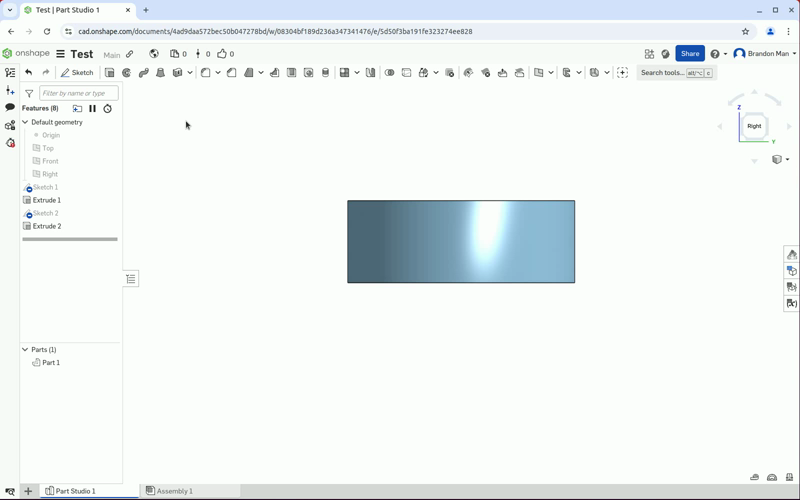
key(shift+h)
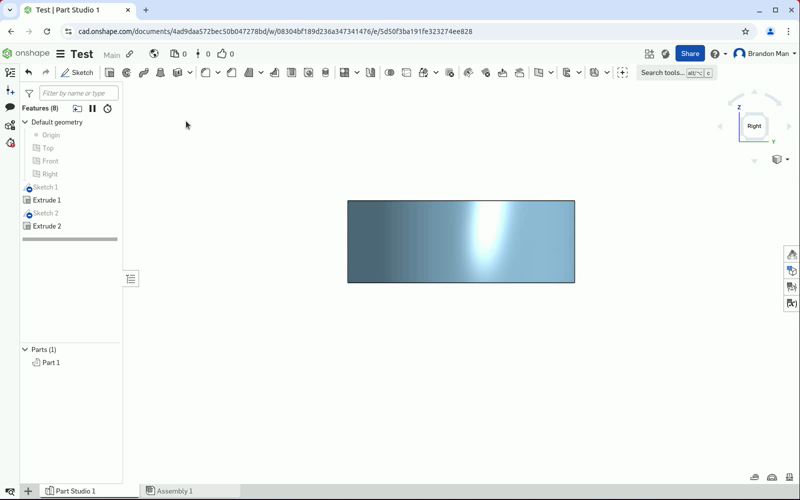
key(shift+h)
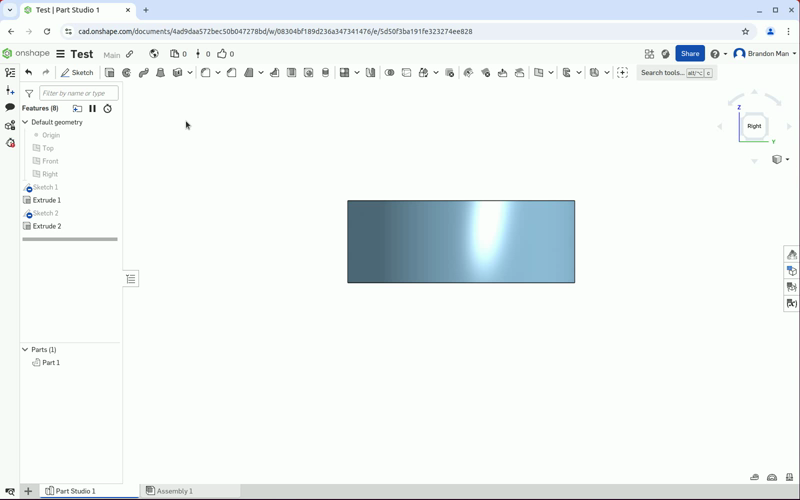
mouse_move(73, 189)
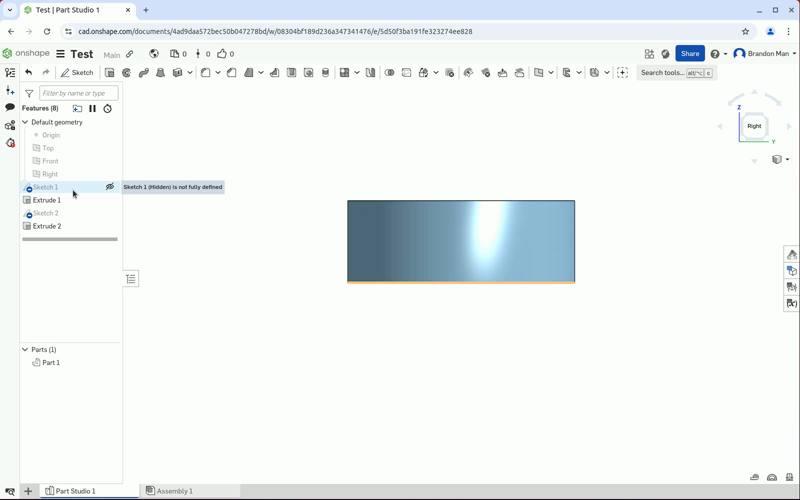
click(73, 189)
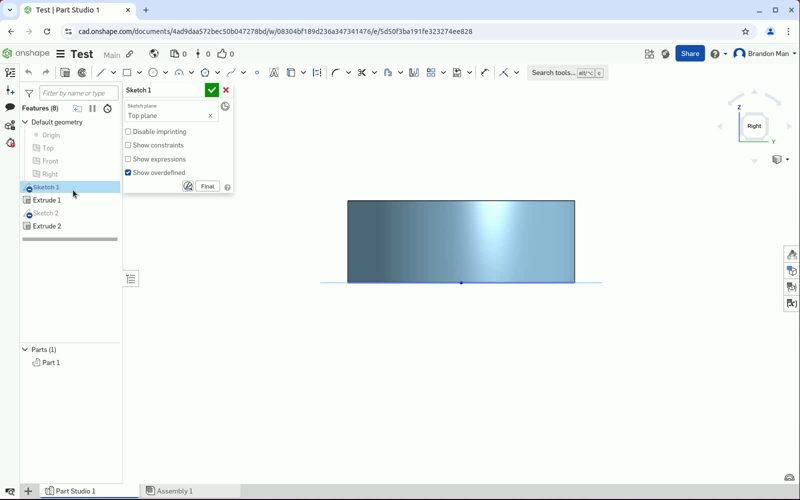
mouse_move(229, 92)
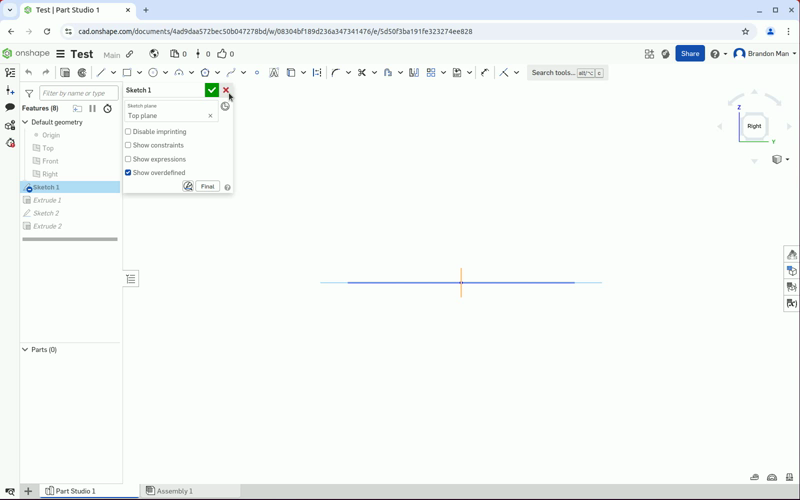
click(229, 92)
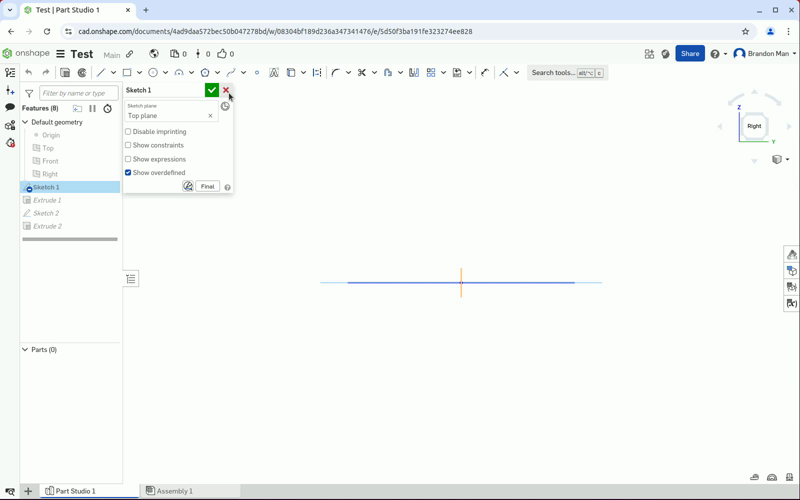
key(shift+s)
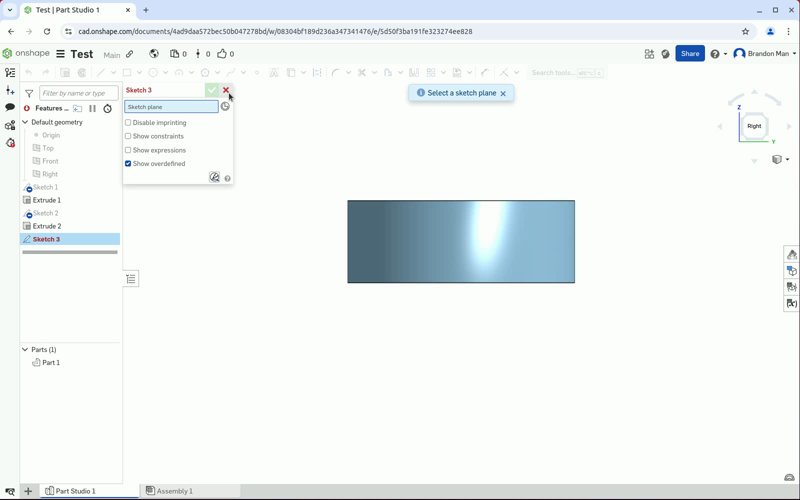
mouse_move(73, 176)
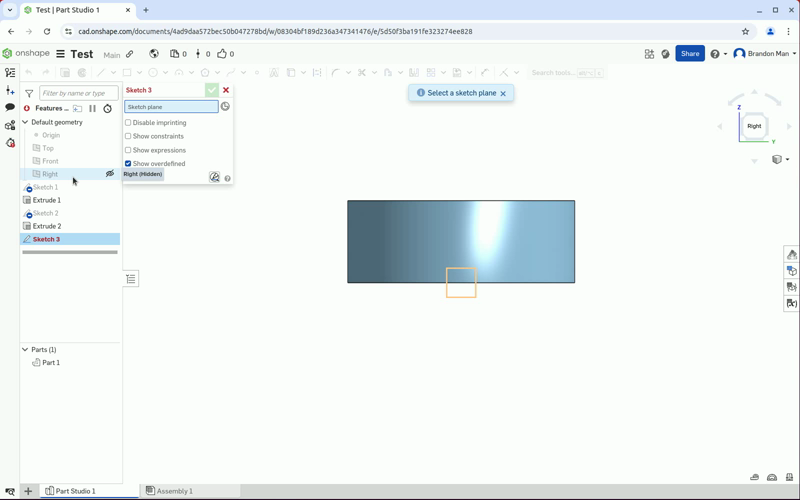
click(73, 176)
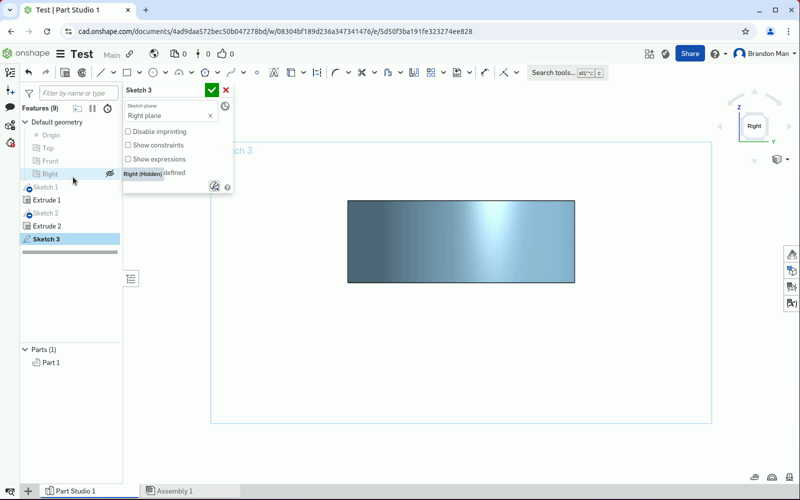
mouse_move(73, 352)
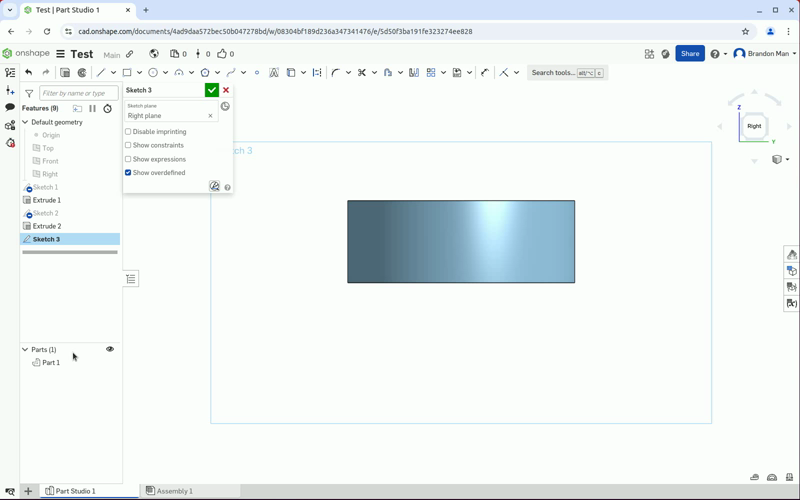
key(y)
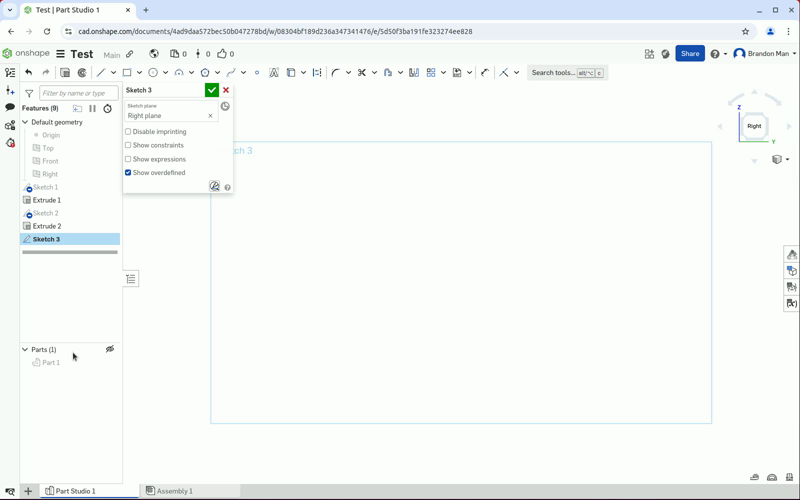
key(a)
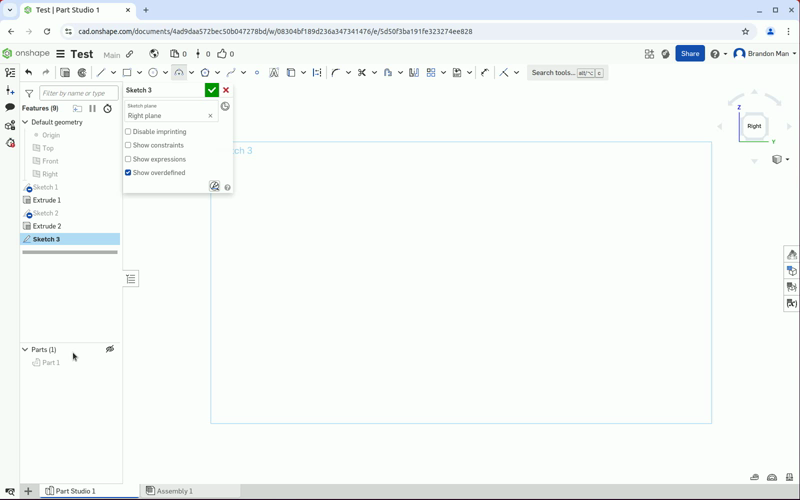
key_down(shift)
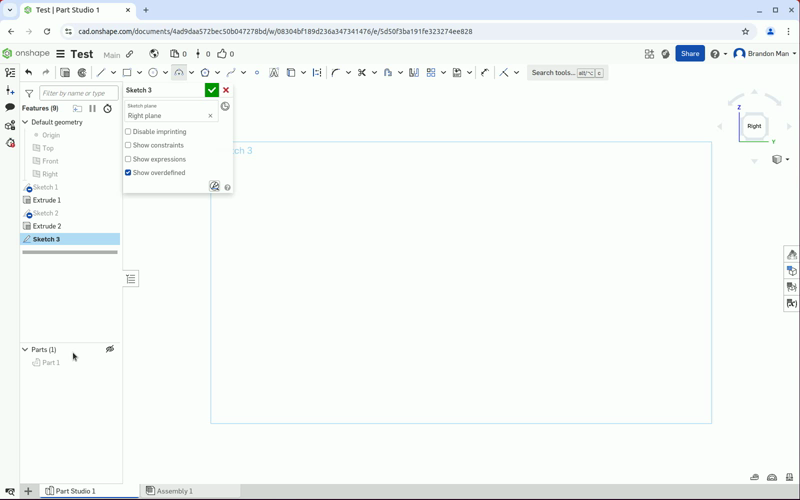
mouse_move(460, 266)
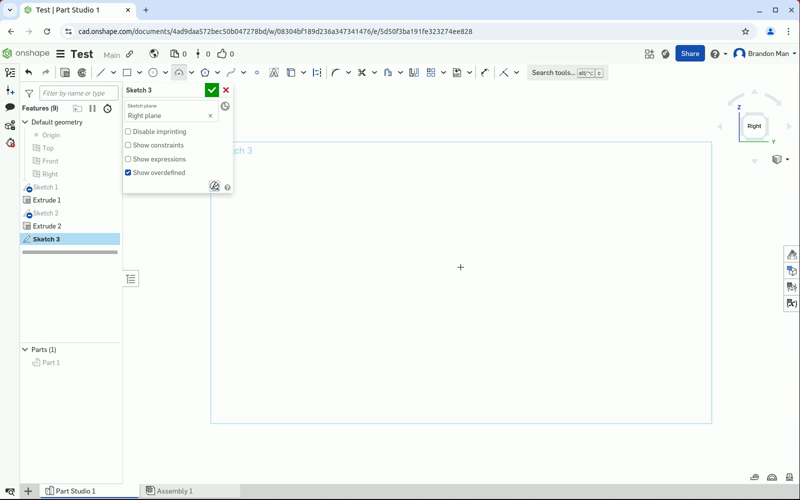
click(460, 266)
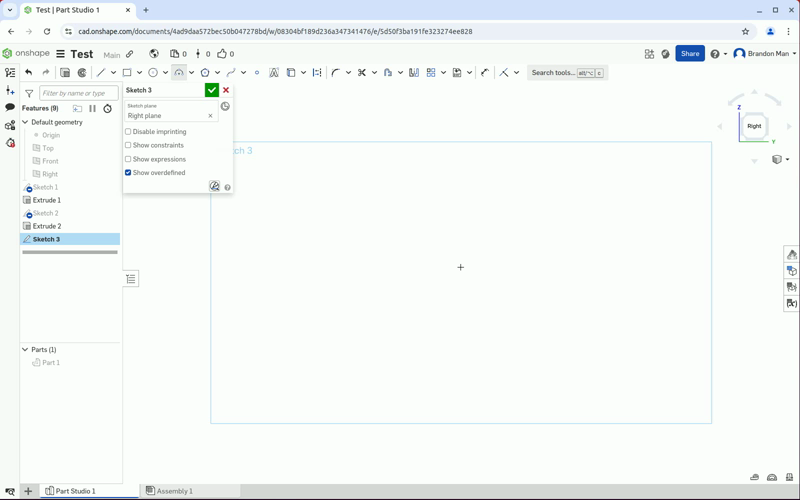
key_up(shift)
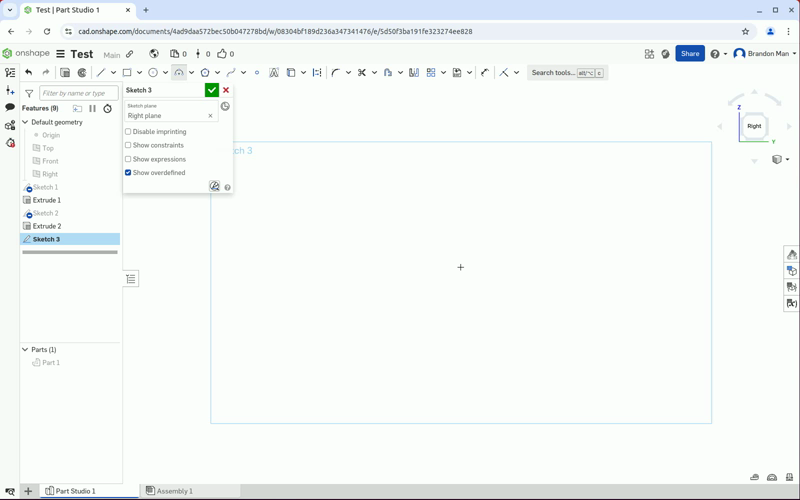
key_down(shift)
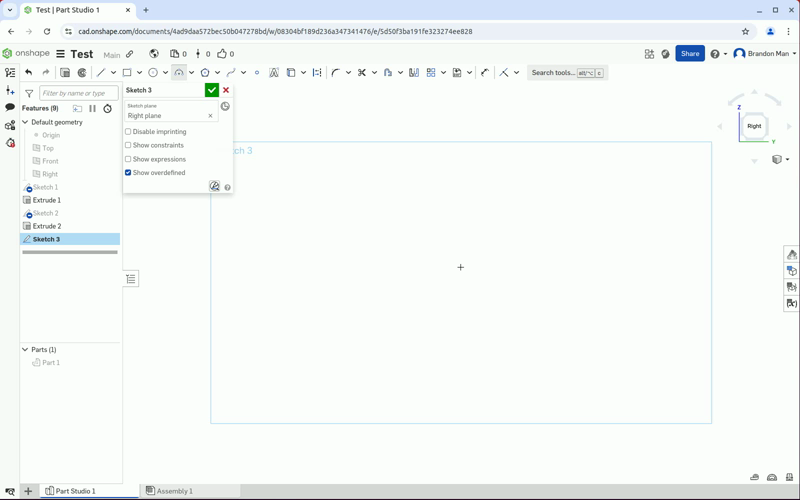
mouse_move(460, 219)
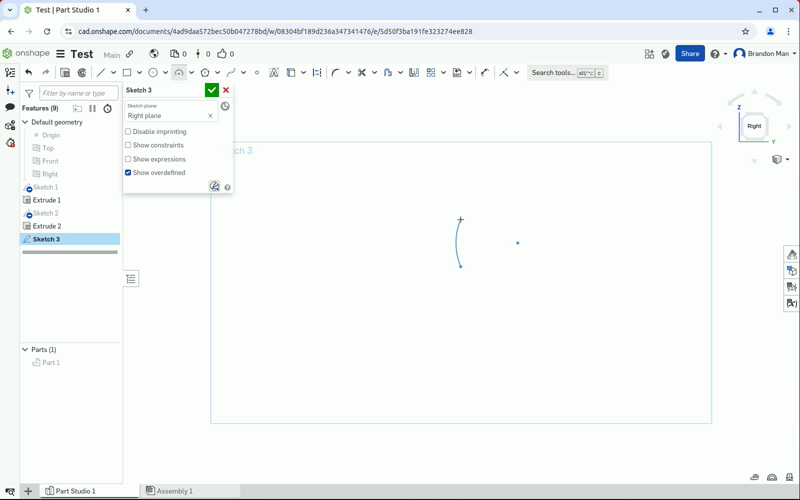
click(460, 219)
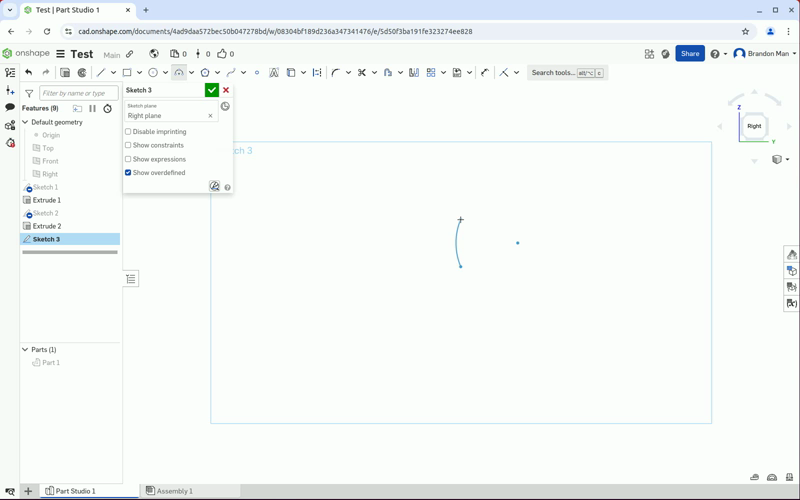
mouse_move(484, 242)
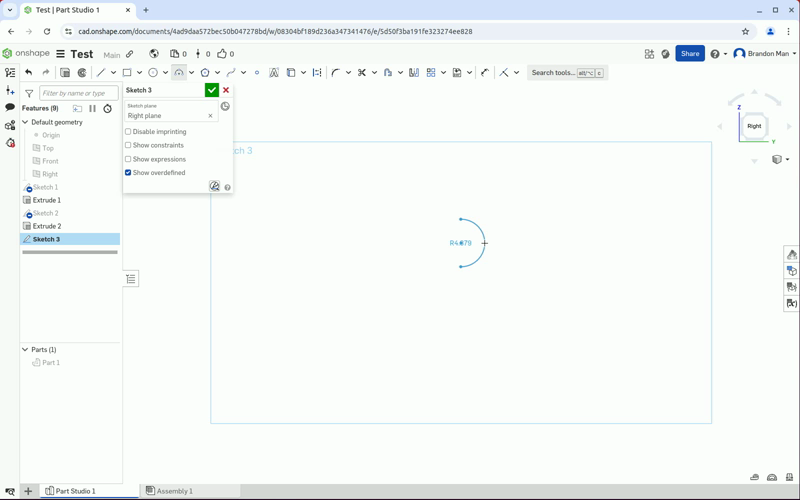
click(484, 242)
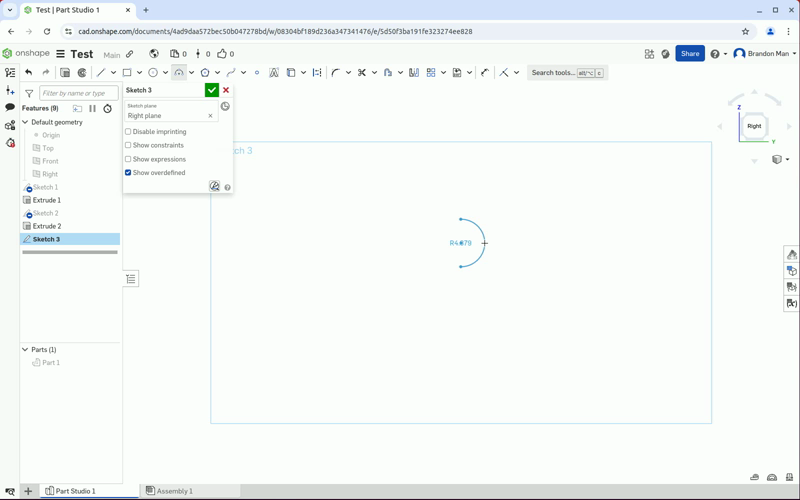
key_up(shift)
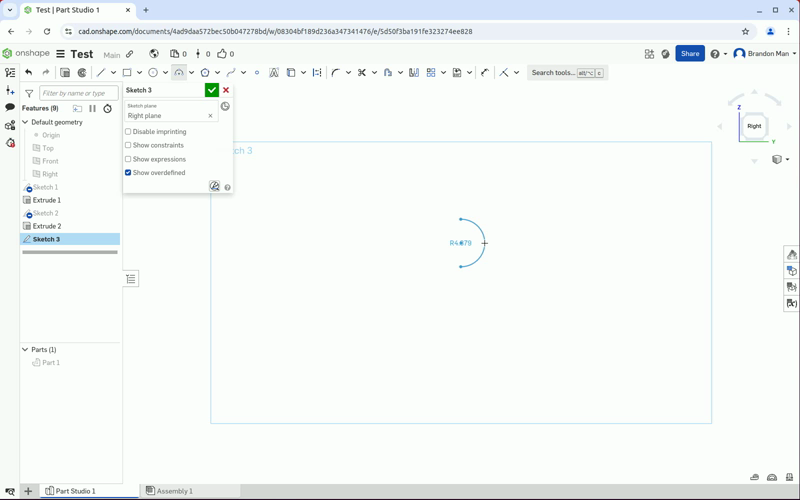
key(esc)
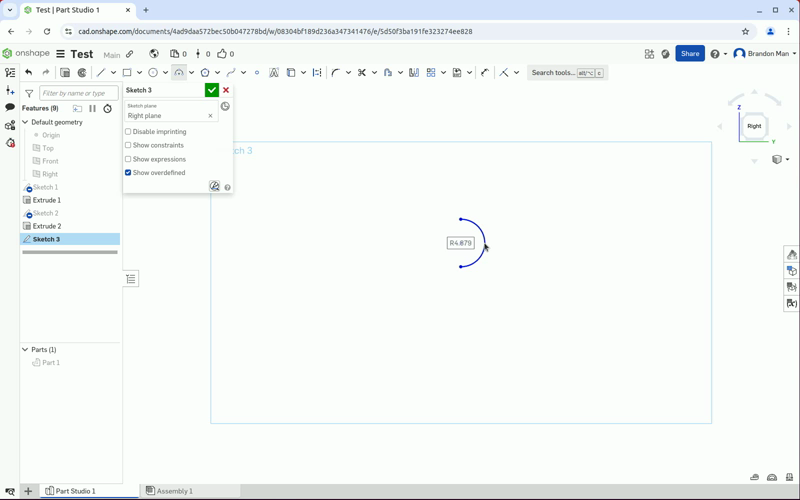
key(l)
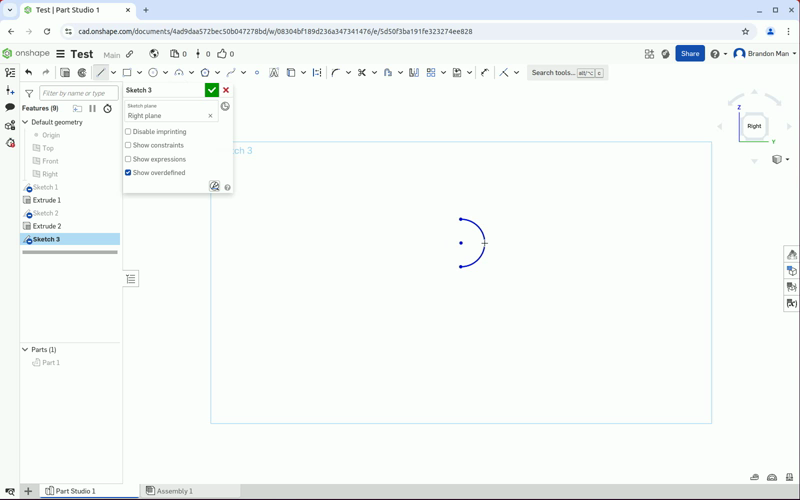
mouse_move(460, 219)
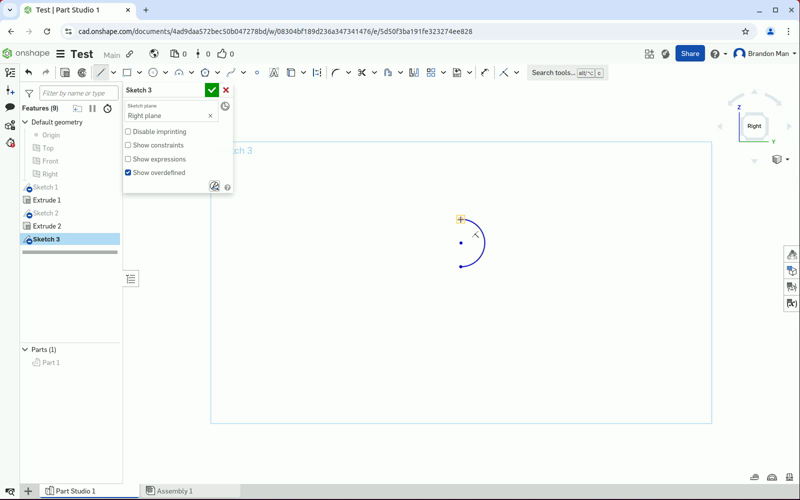
click(460, 219)
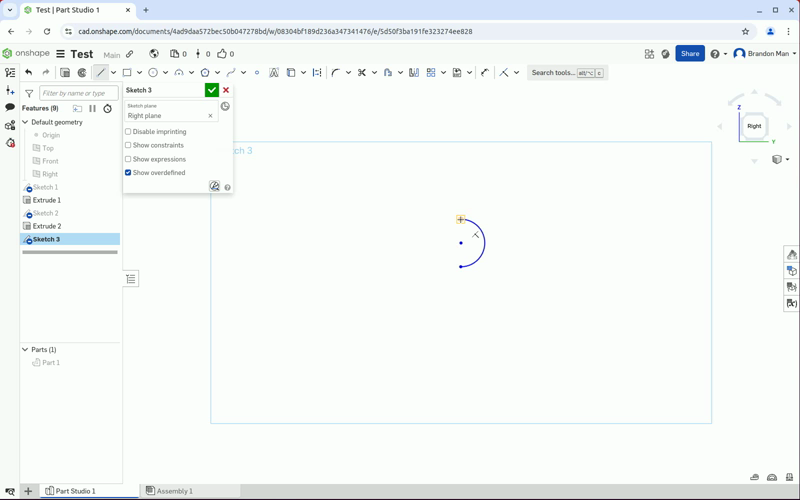
key_down(shift)
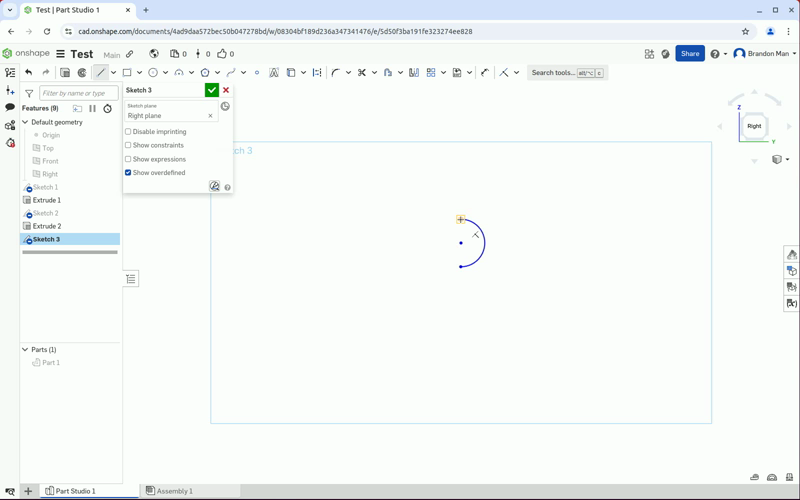
mouse_move(490, 219)
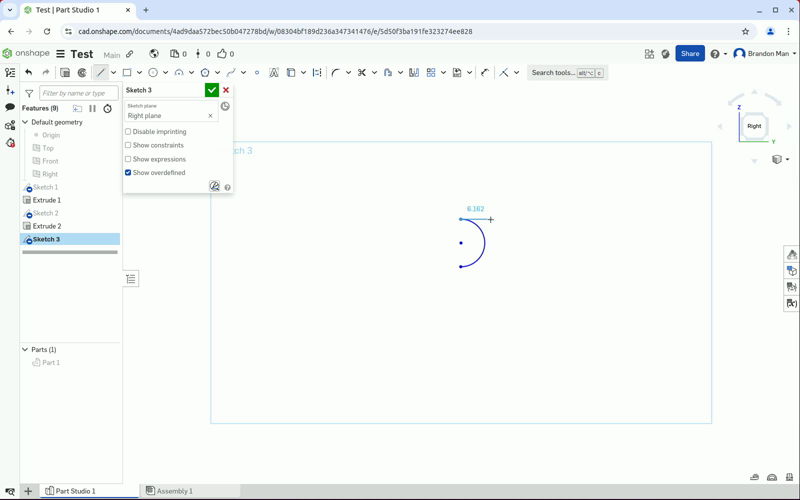
mouse_move(460, 242)
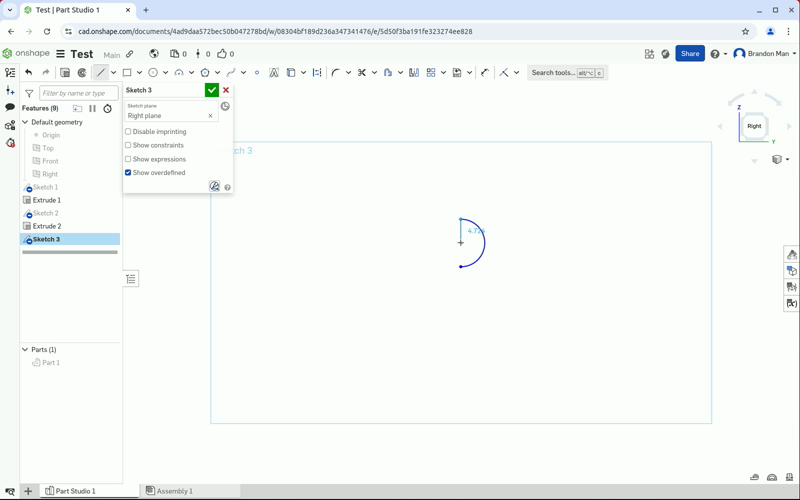
click(460, 242)
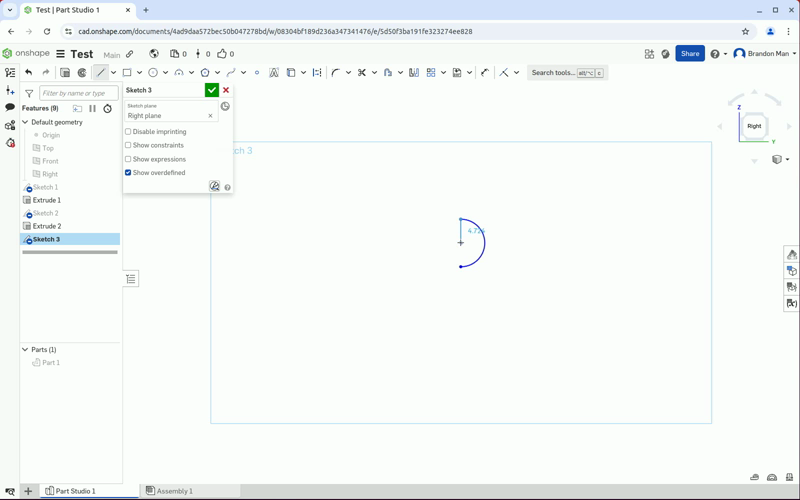
key_up(shift)
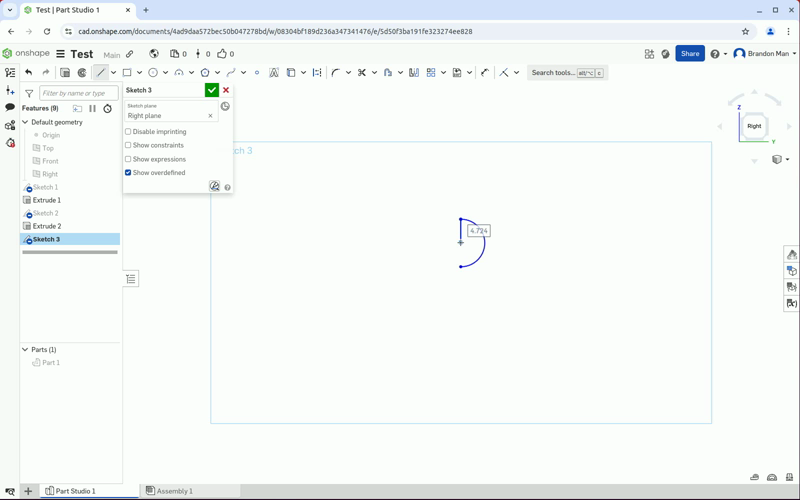
mouse_move(490, 242)
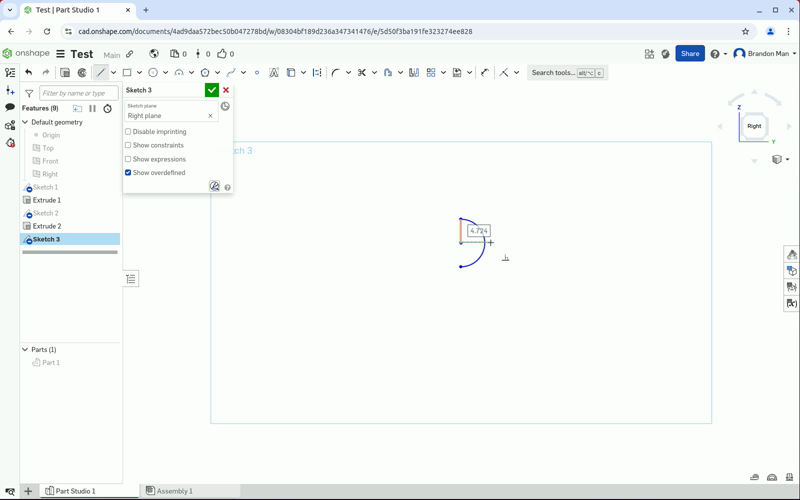
key_down(shift)
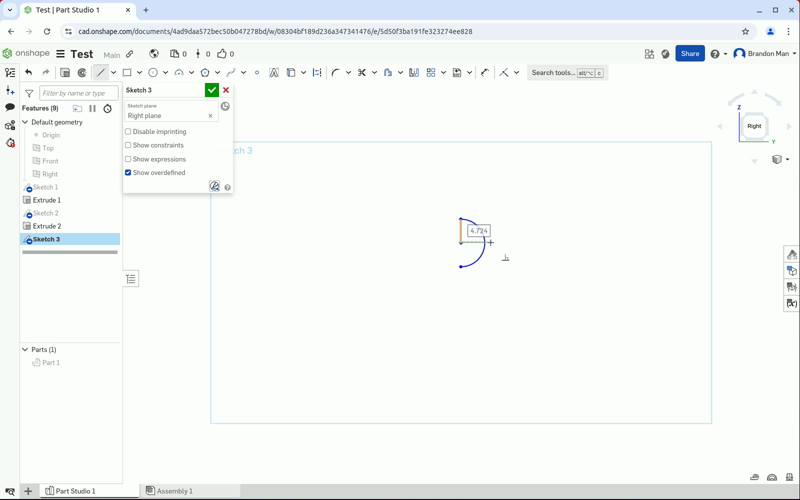
mouse_move(460, 266)
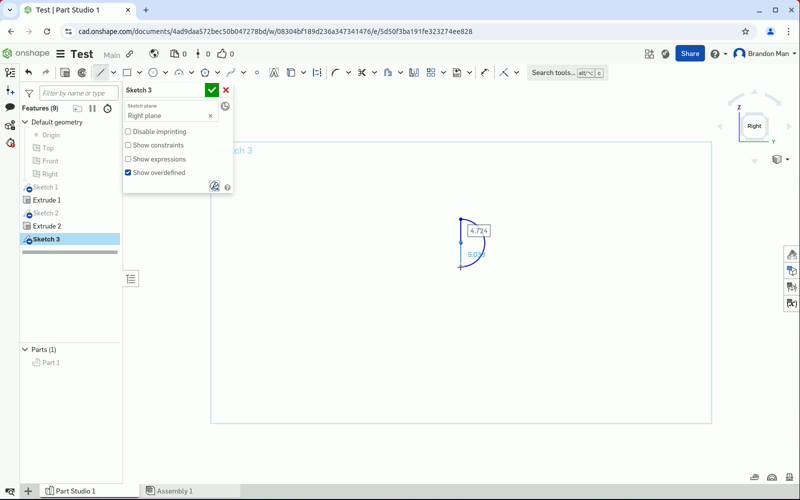
key_up(shift)
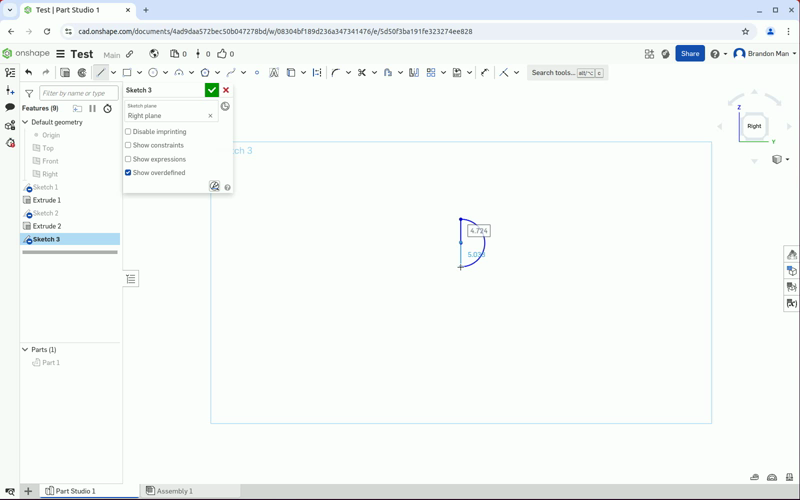
click(460, 266)
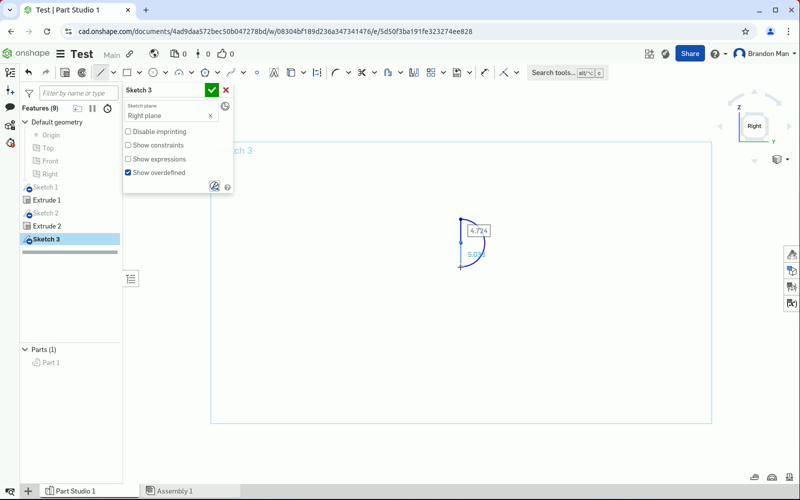
key(esc)
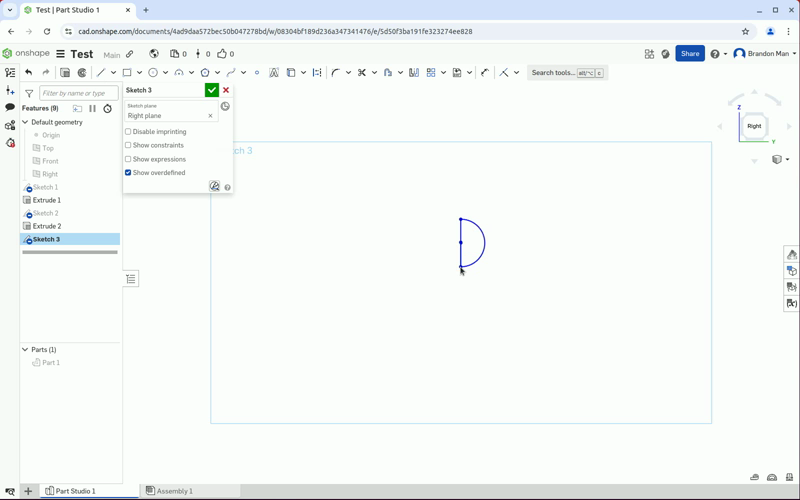
mouse_move(464, 251)
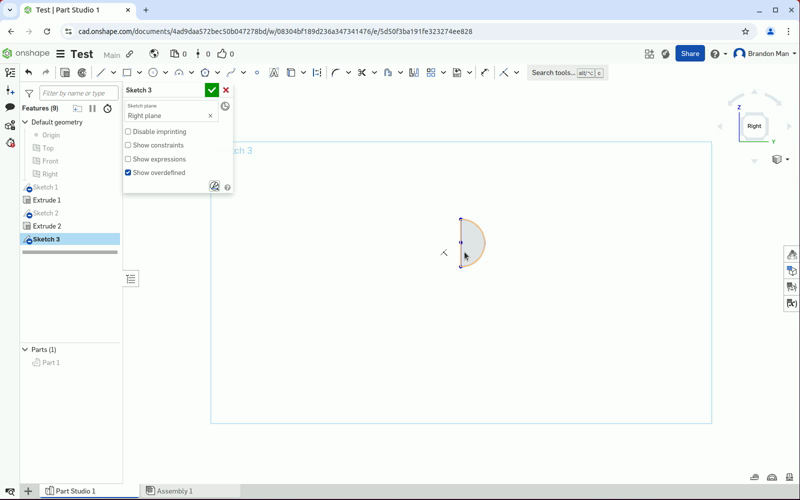
scroll(6)
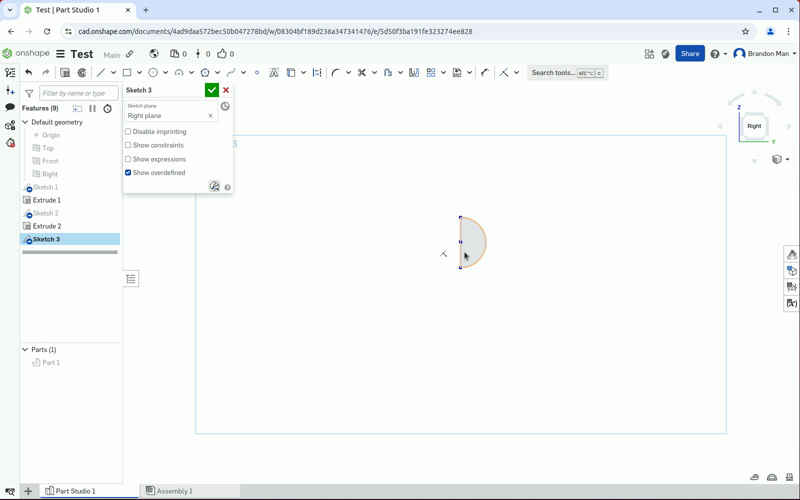
scroll(6)
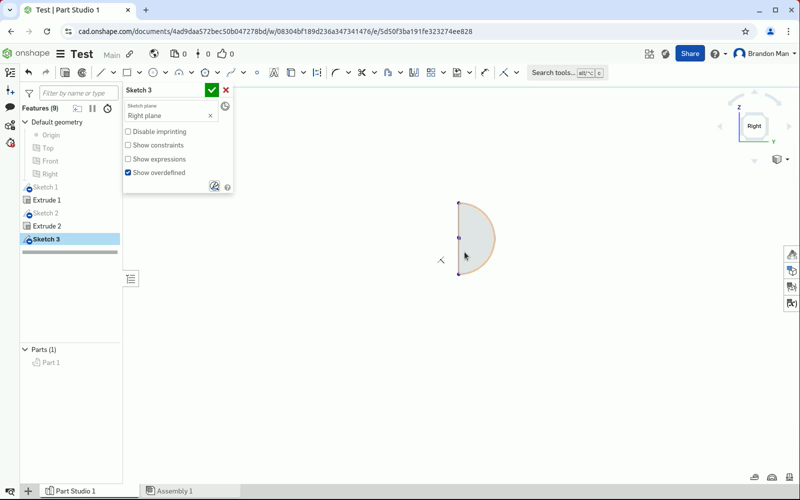
scroll(6)
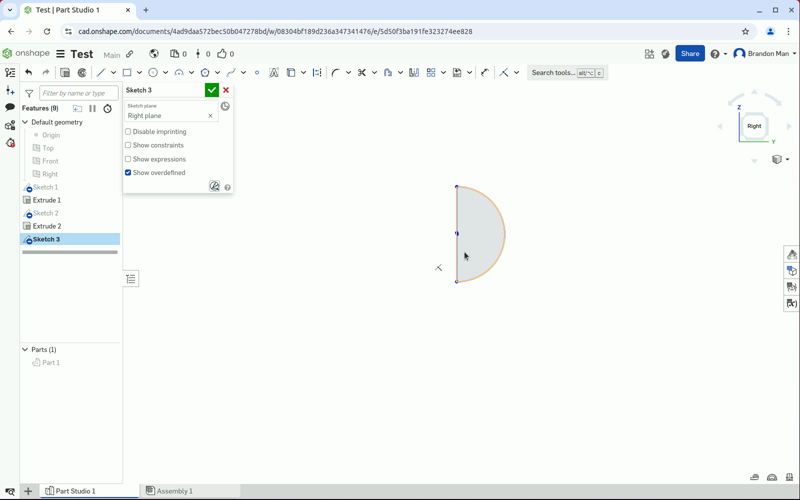
scroll(6)
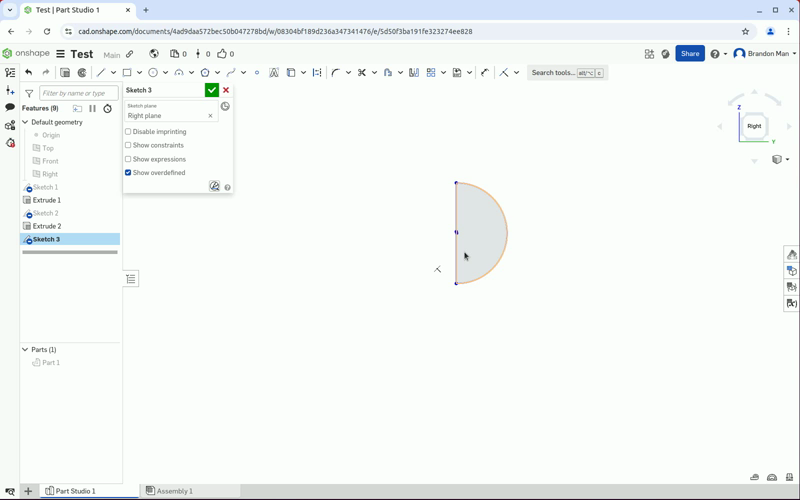
scroll(6)
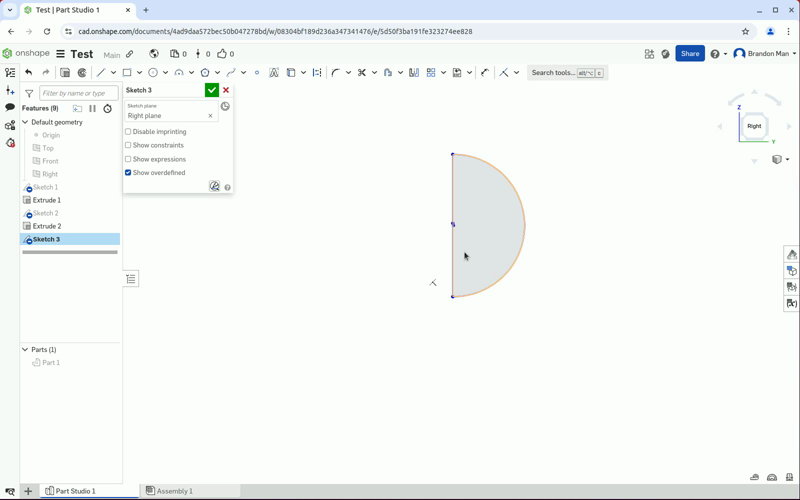
scroll(6)
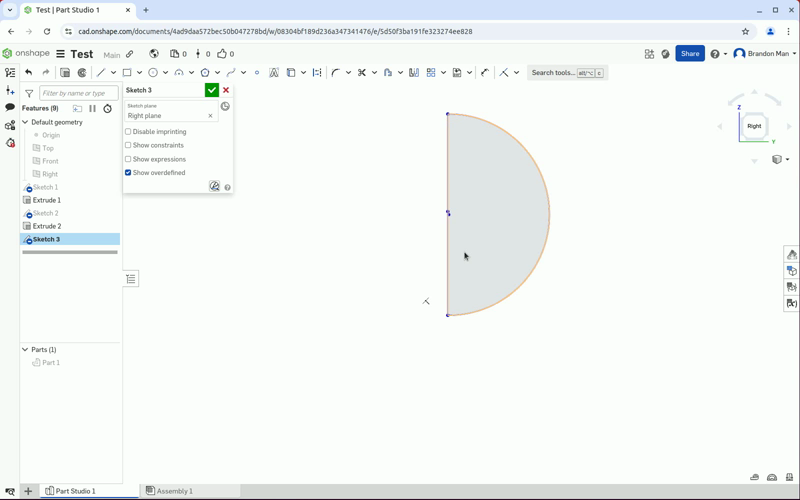
scroll(6)
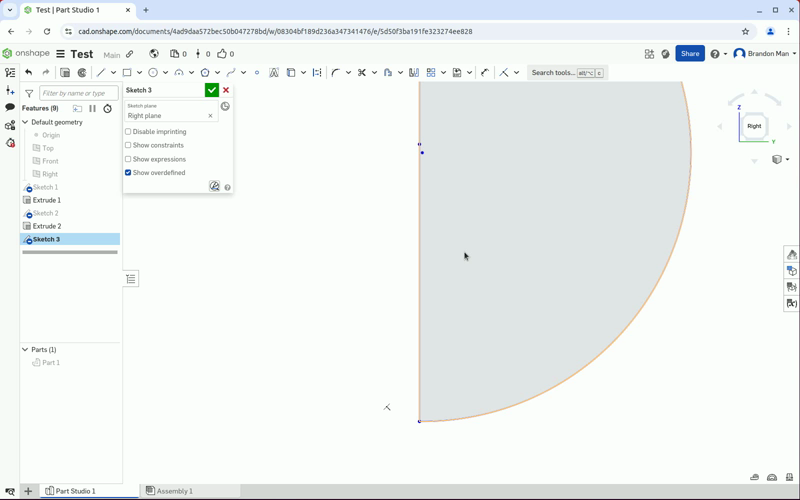
click(464, 251)
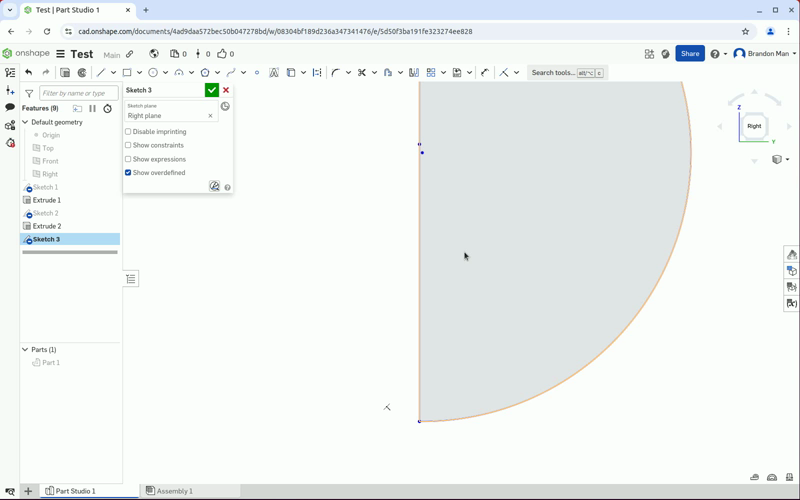
scroll(-6)
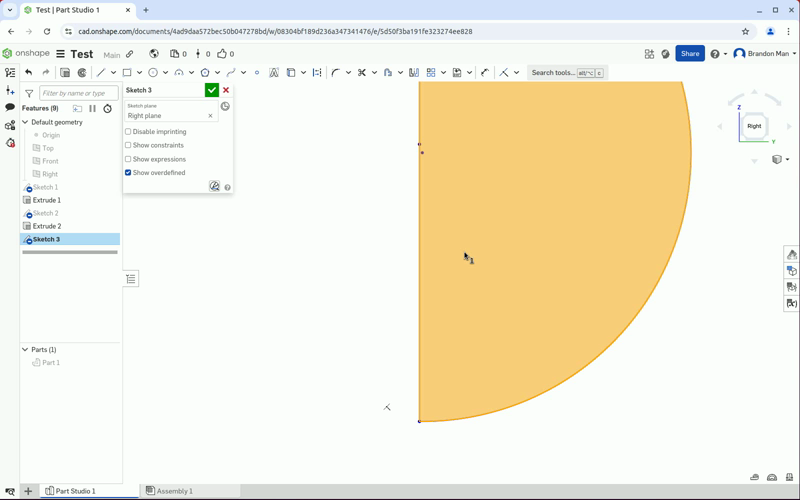
scroll(-6)
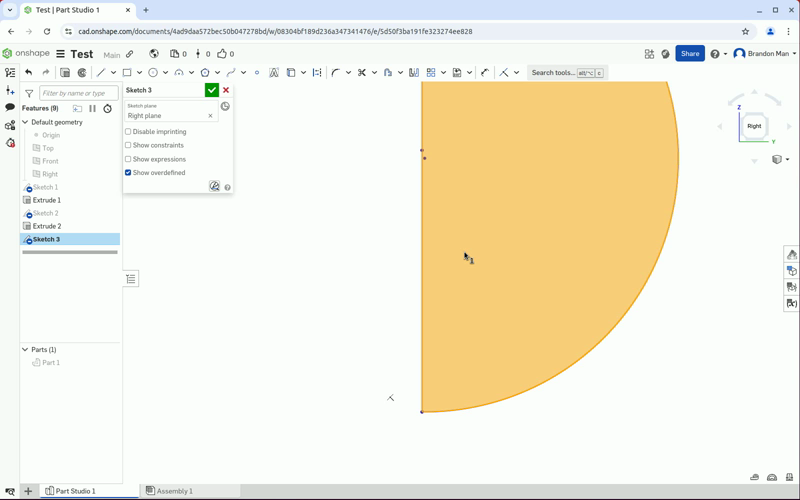
scroll(-6)
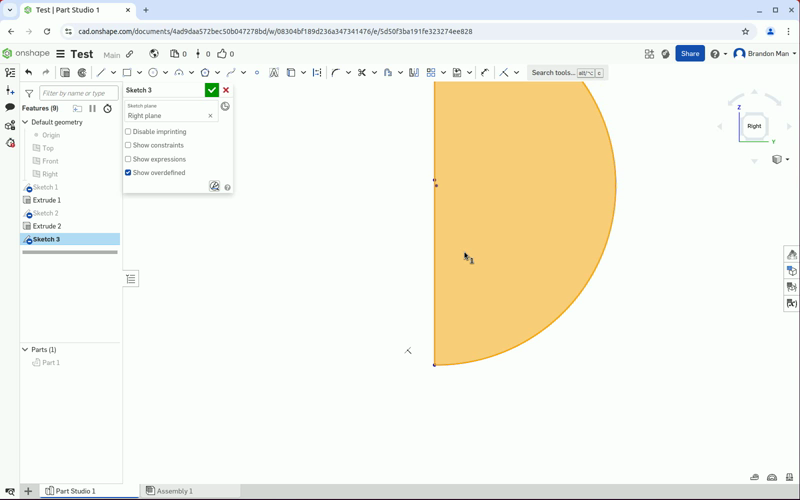
scroll(-6)
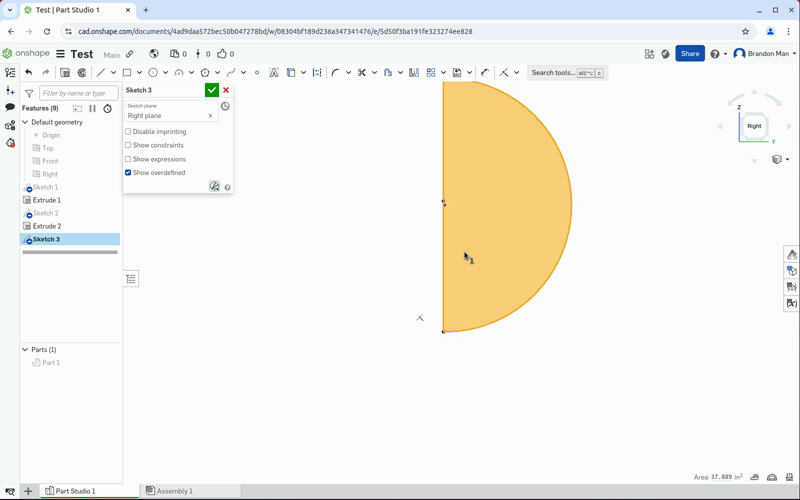
scroll(-6)
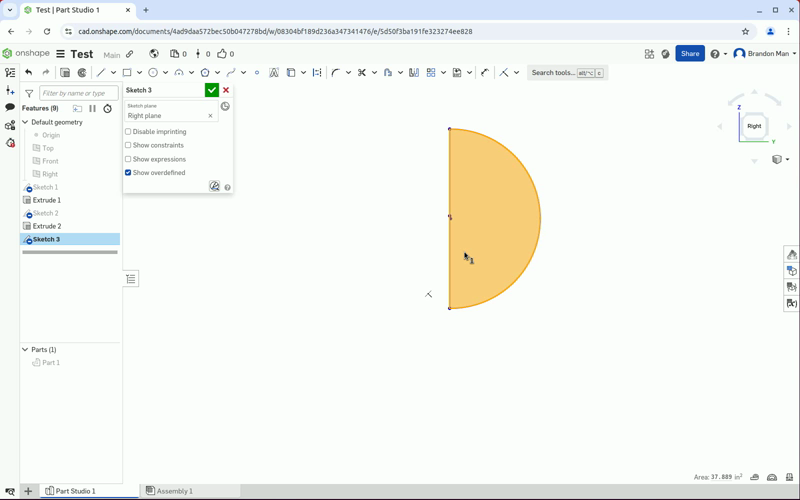
scroll(-6)
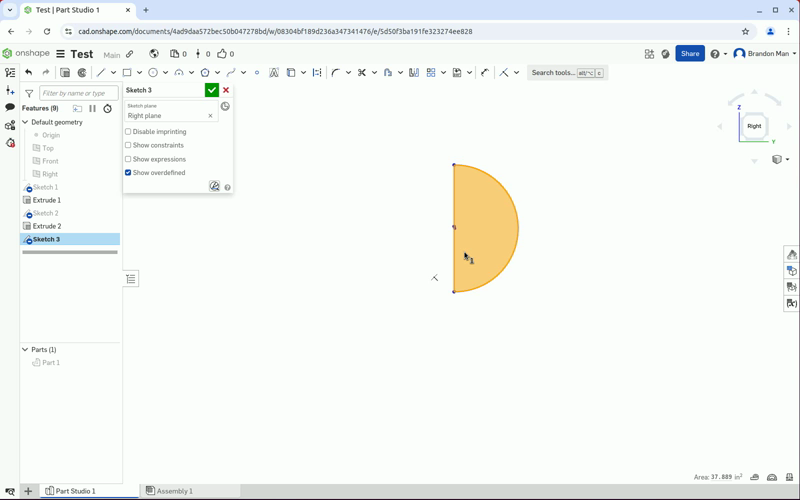
scroll(-6)
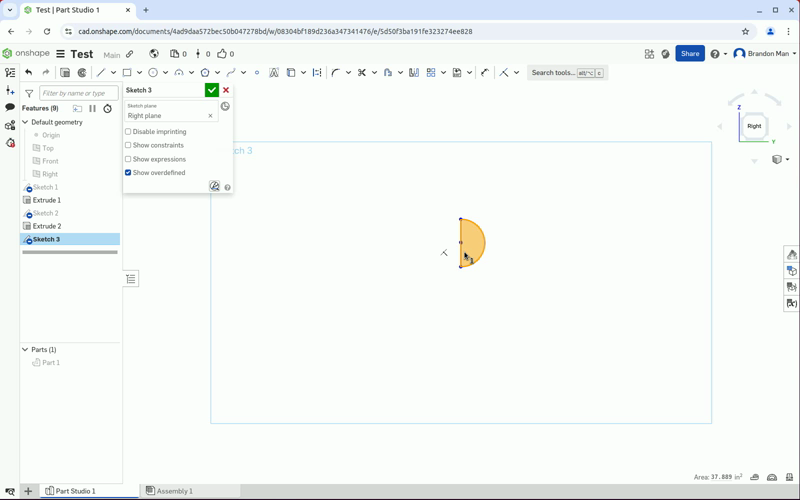
mouse_move(73, 352)
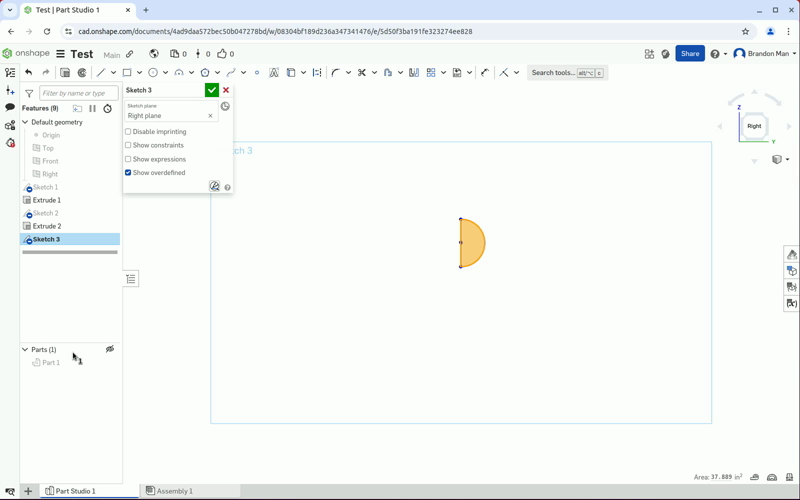
key(shift+y)
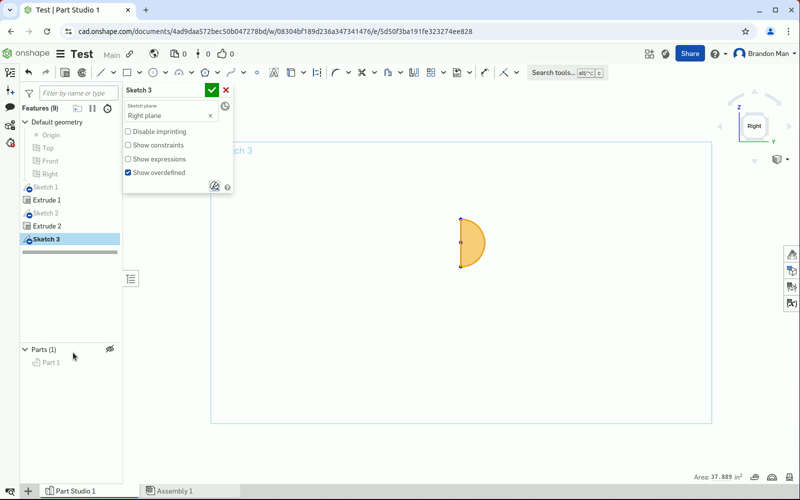
key(shift+e)
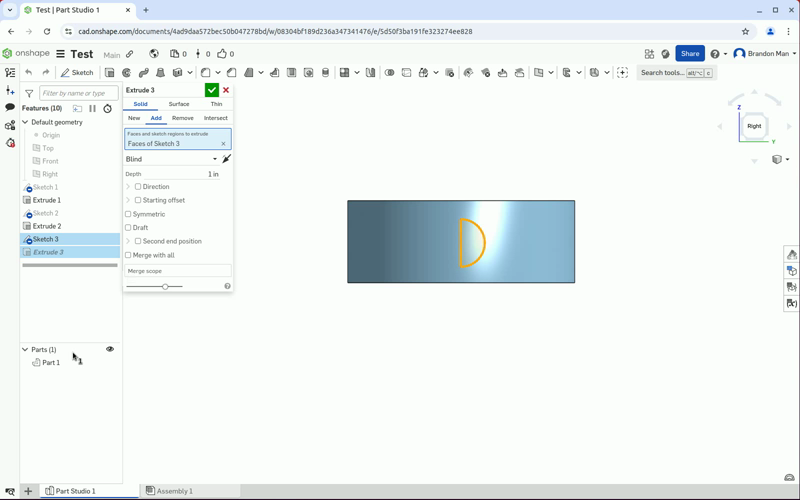
mouse_move(143, 106)
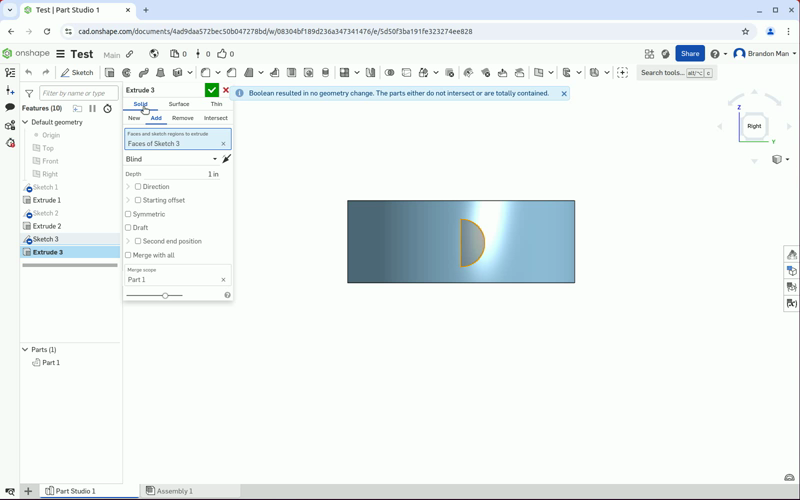
click(143, 106)
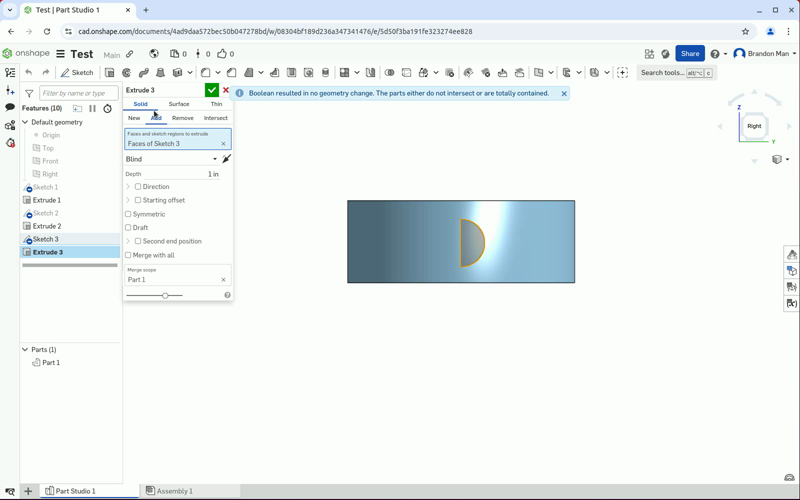
mouse_move(186, 120)
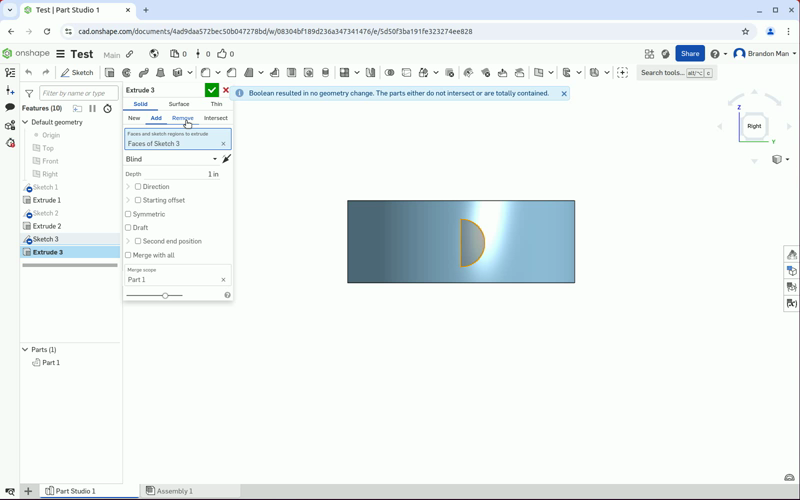
click(186, 120)
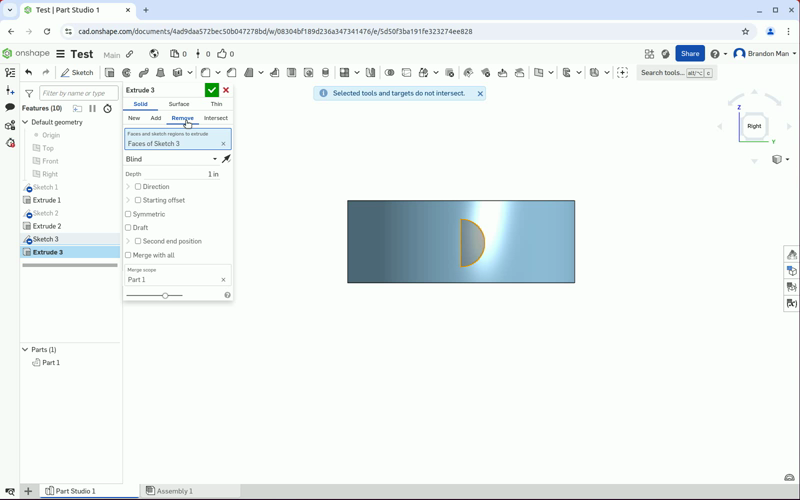
key(tab, 4)
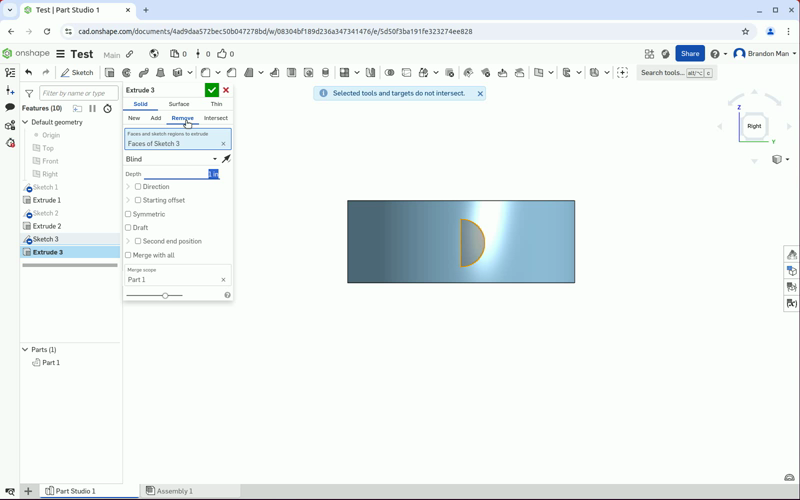
text(30.811)
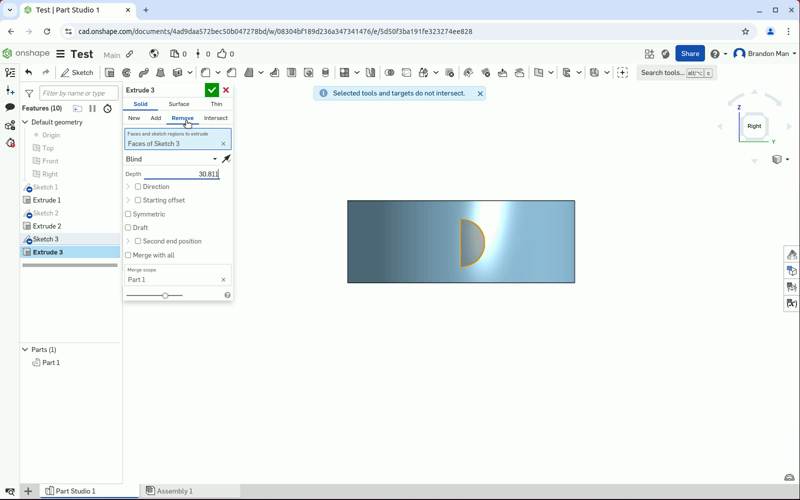
key(tab, 6)
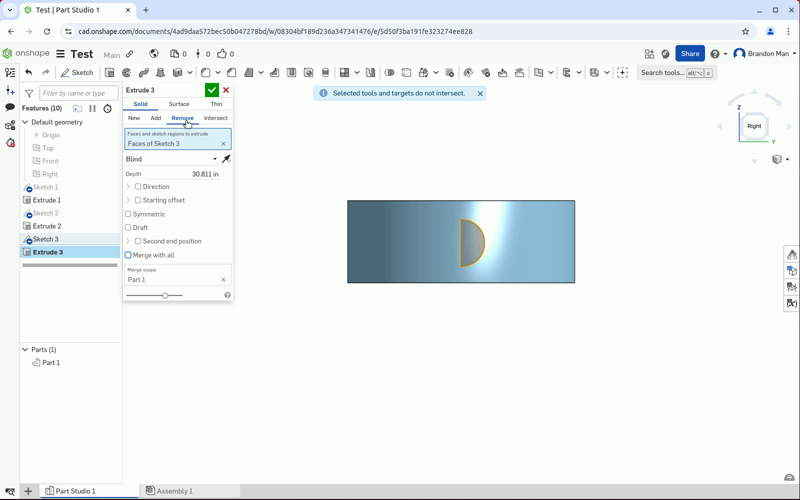
key(space)
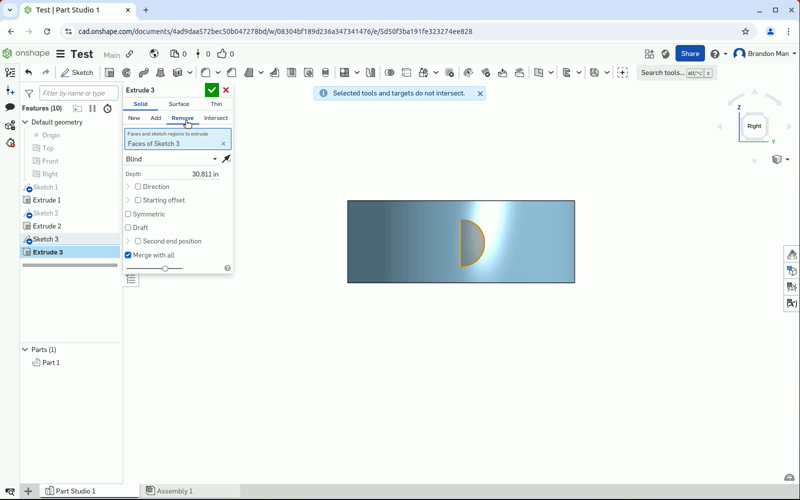
key(enter)
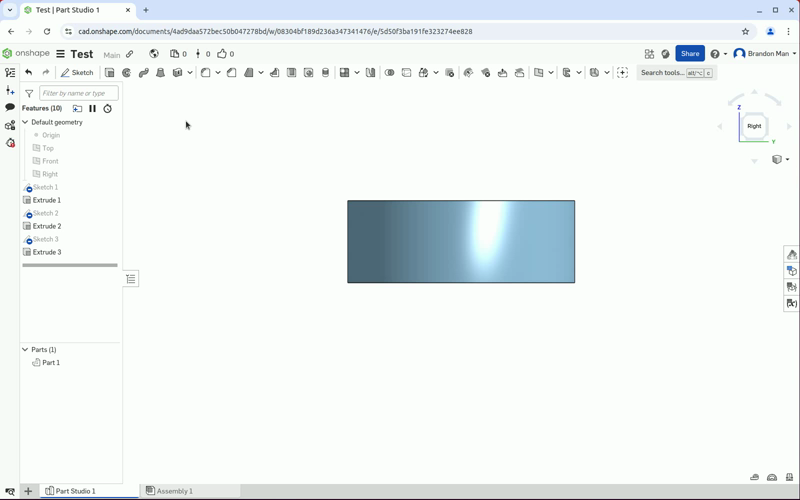
key(shift+h)
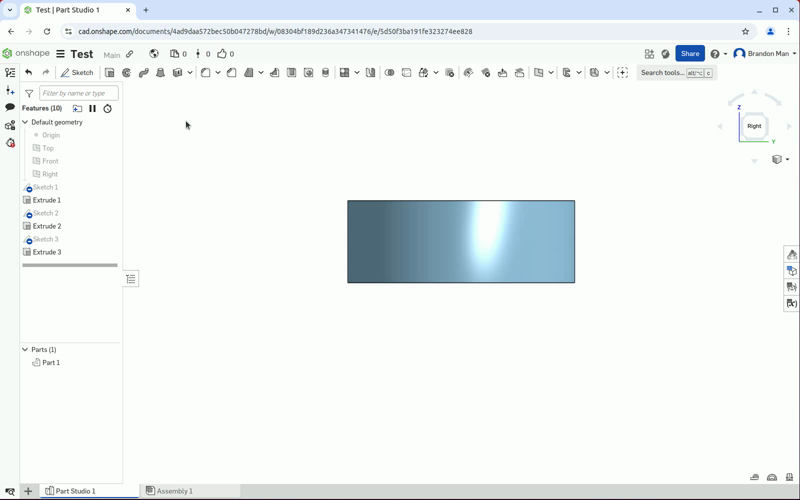
key(shift+h)
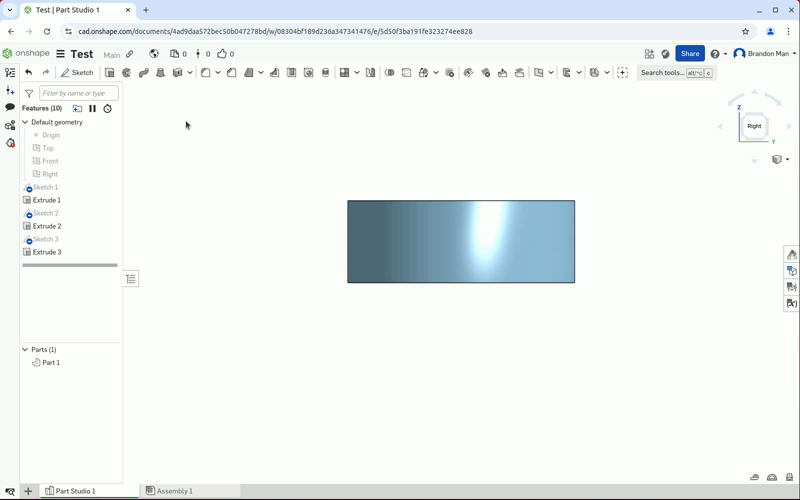
key(shift+7)
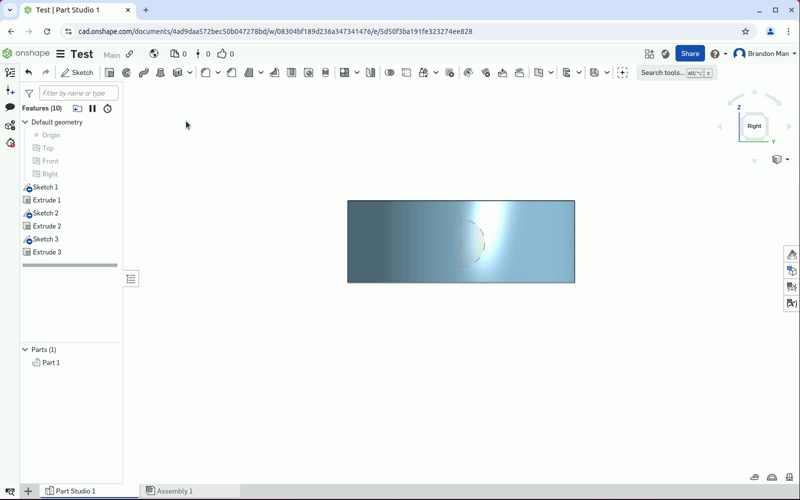
key(right, 2)
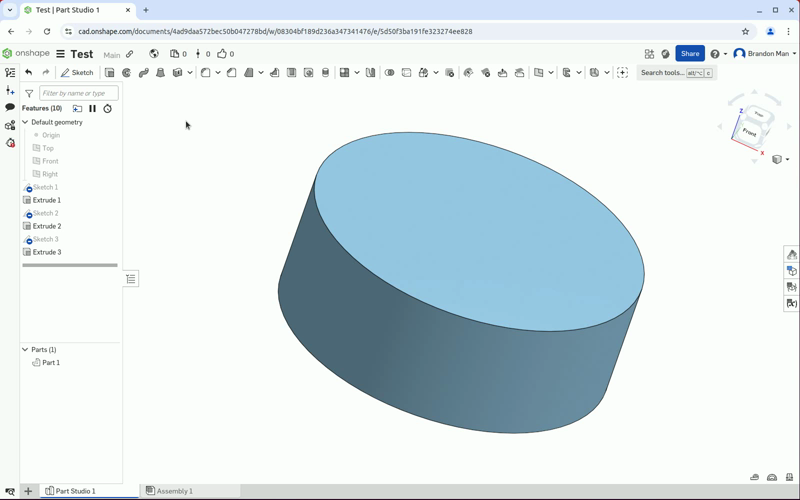
key(down, 2)
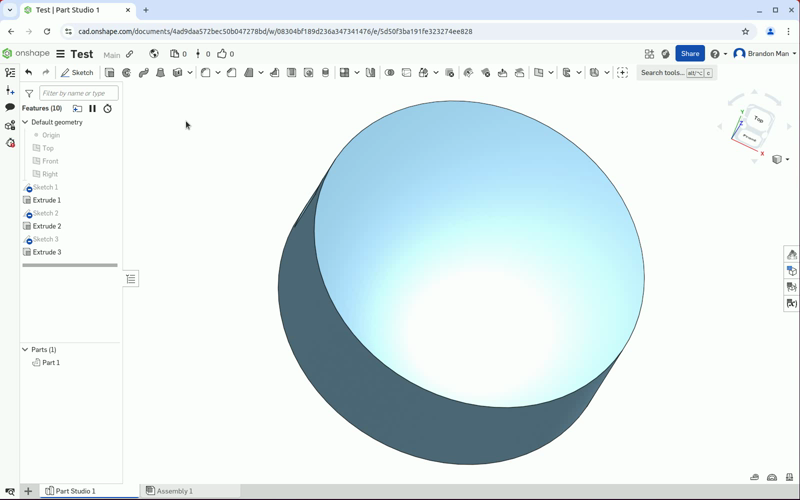
key(up, 2)
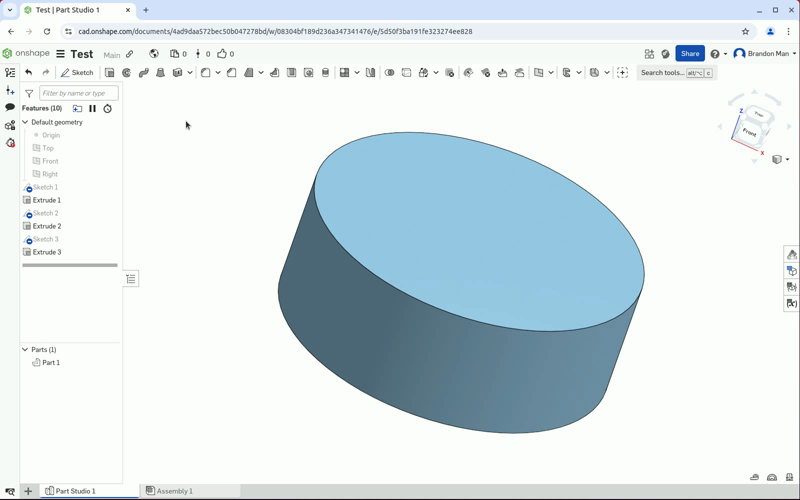
key(left, 2)
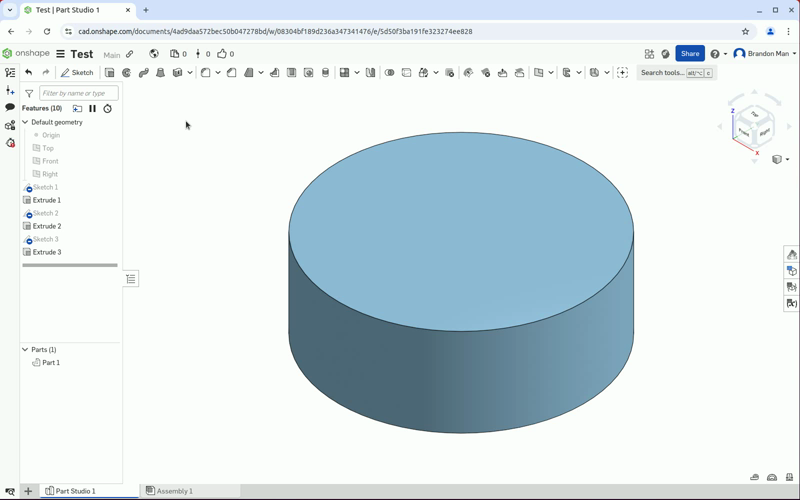
mouse_move(73, 189)
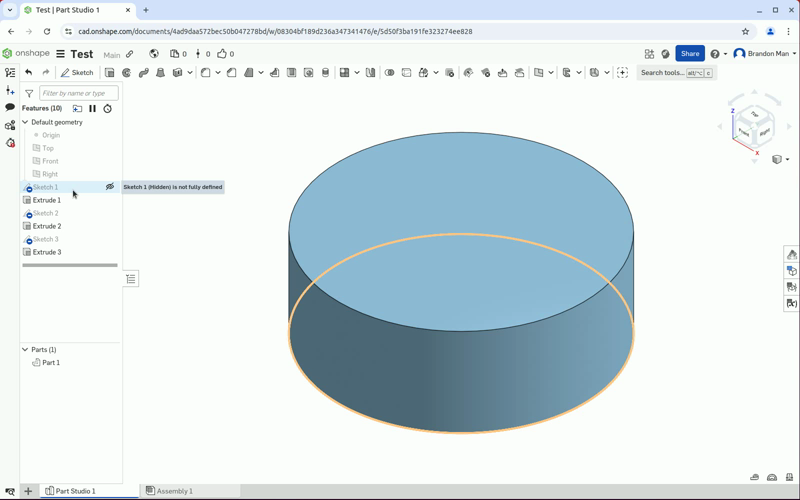
click(73, 189)